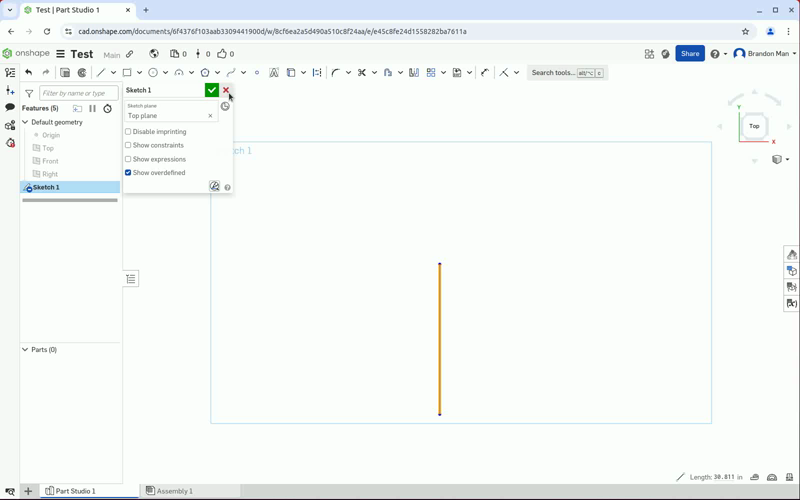
key(shift+h)
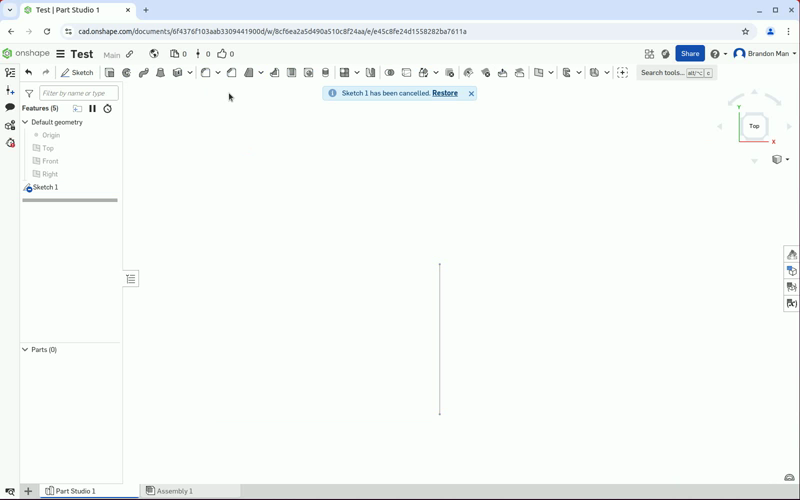
key(shift+s)
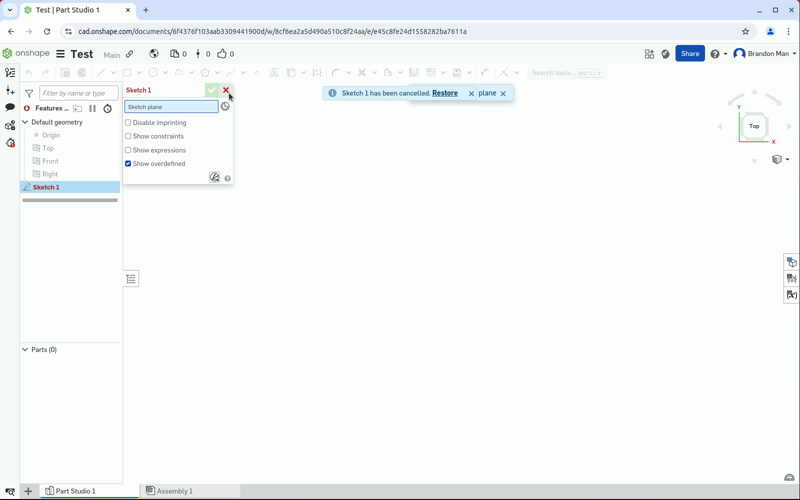
mouse_move(73, 150)
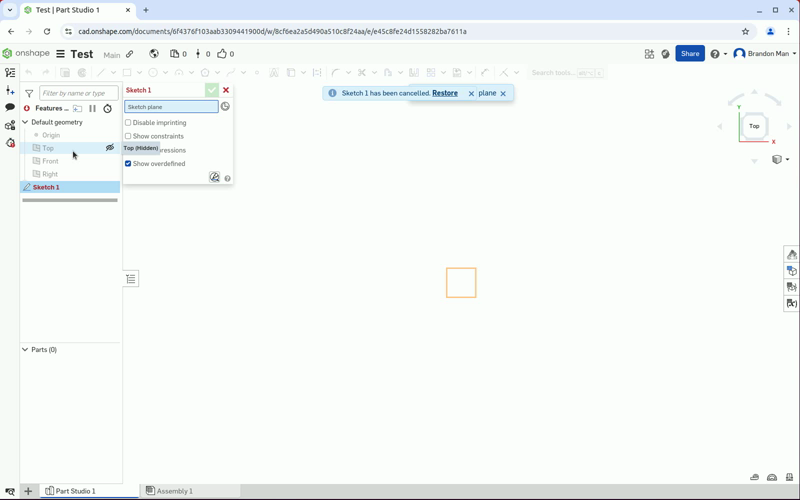
click(73, 150)
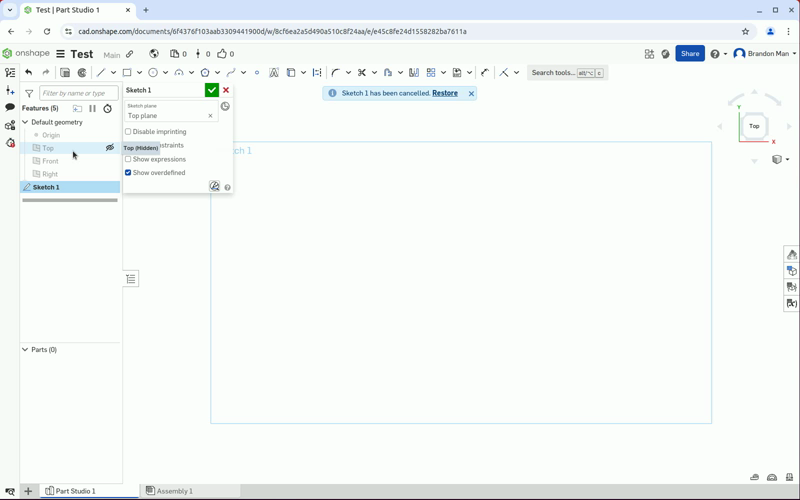
mouse_move(73, 352)
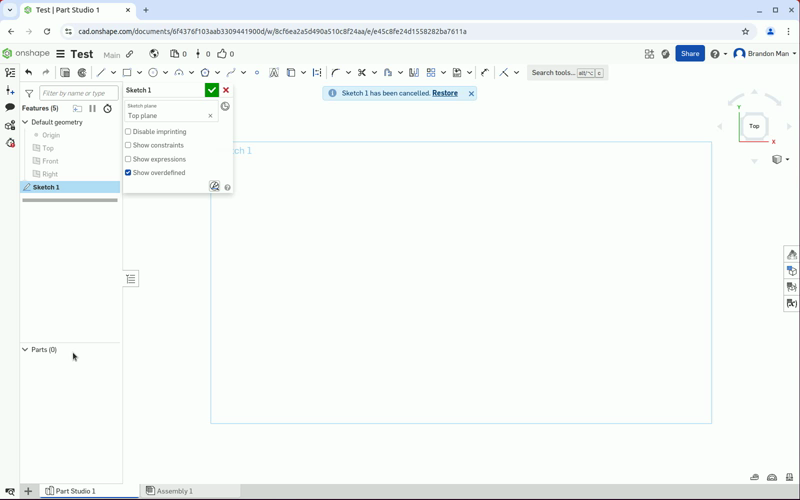
key(y)
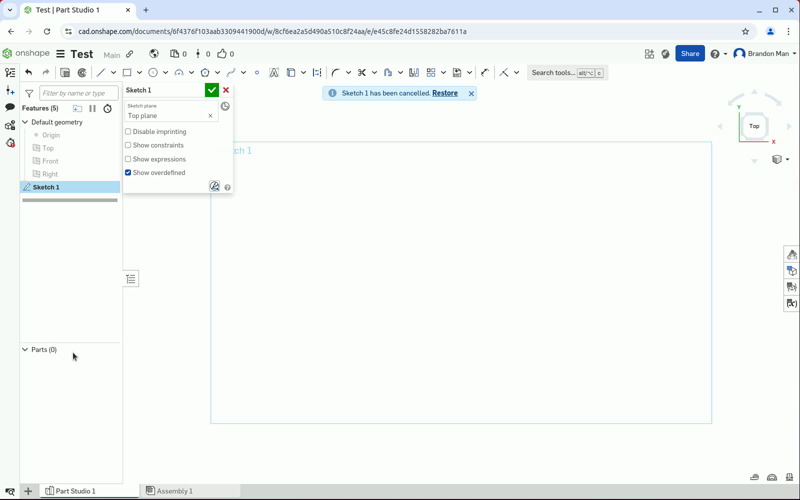
key(l)
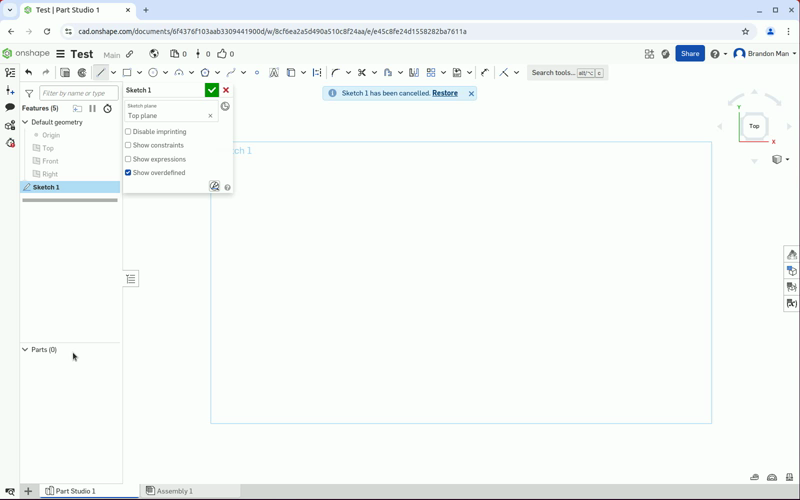
key_down(shift)
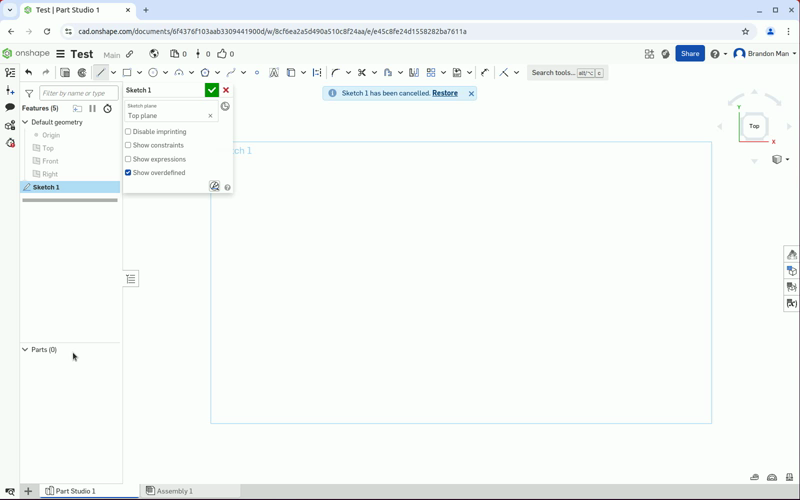
mouse_move(348, 333)
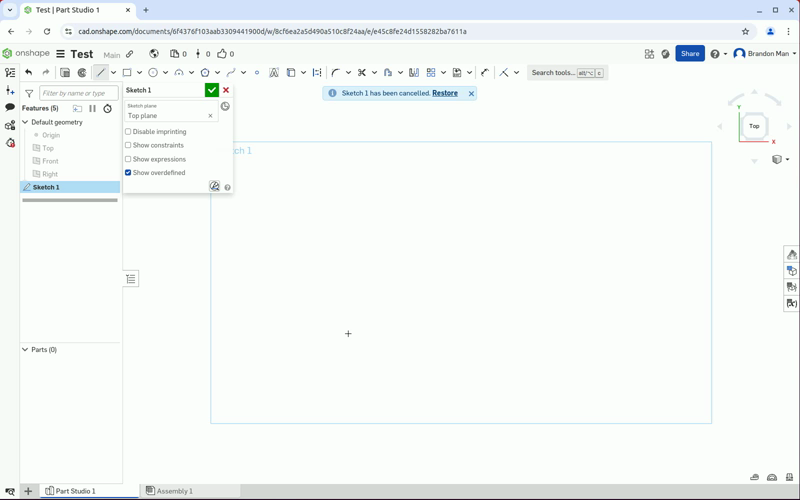
click(348, 333)
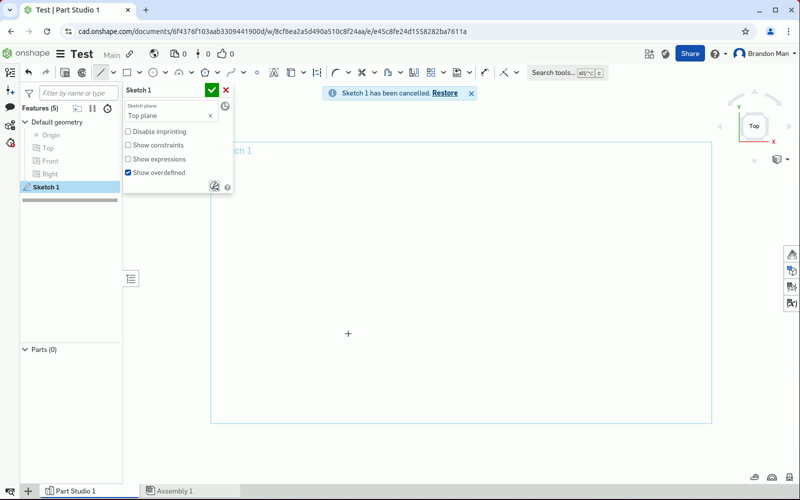
key_up(shift)
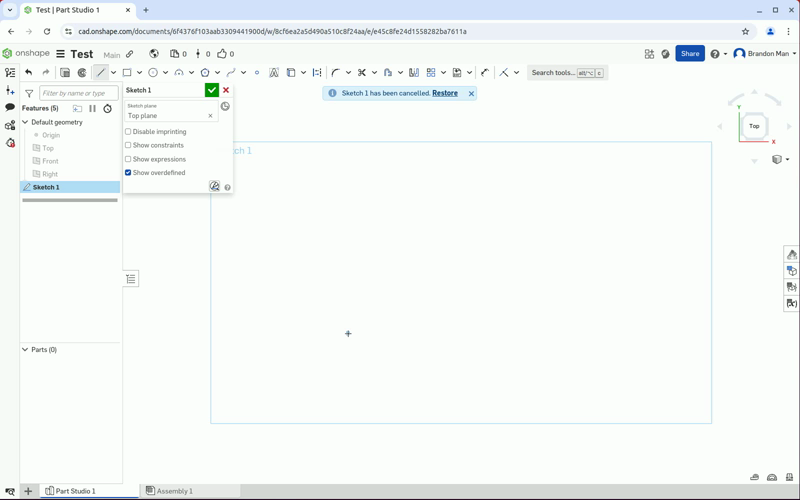
key_down(shift)
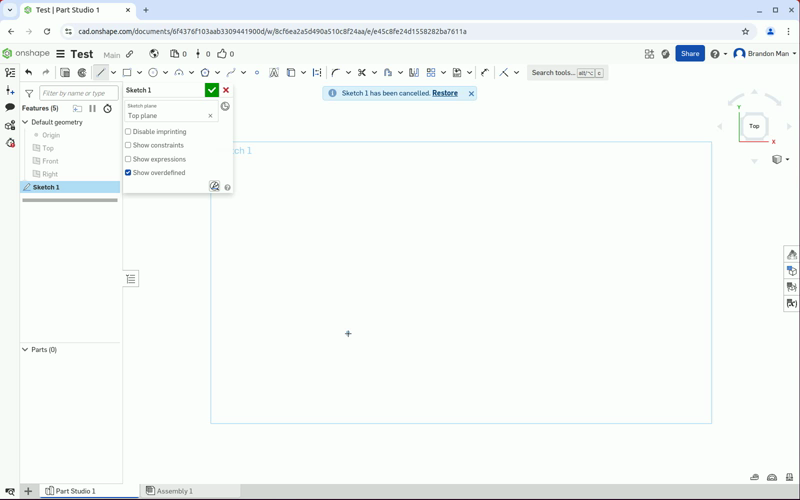
mouse_move(468, 333)
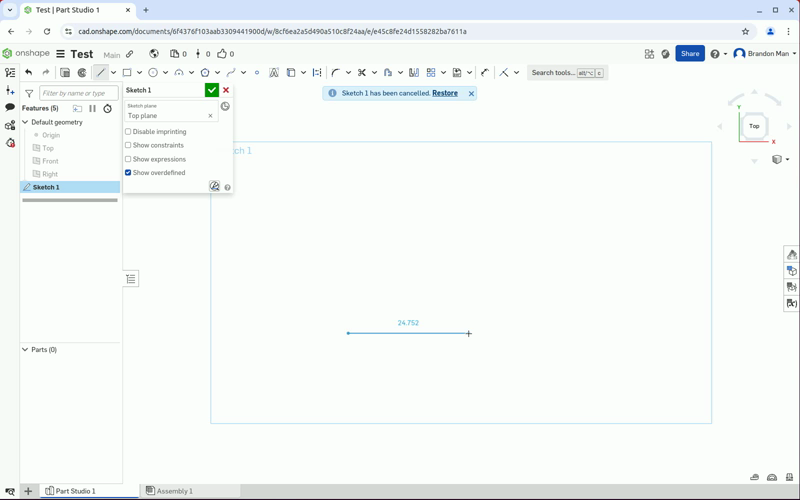
click(468, 333)
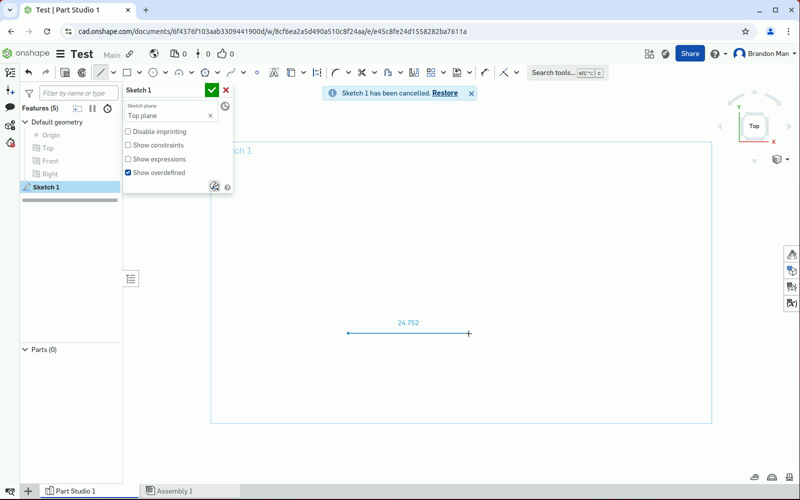
key_up(shift)
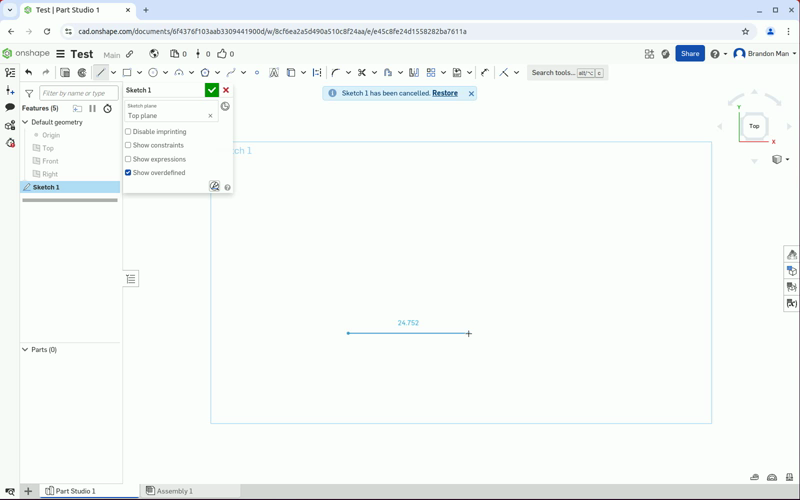
key_down(shift)
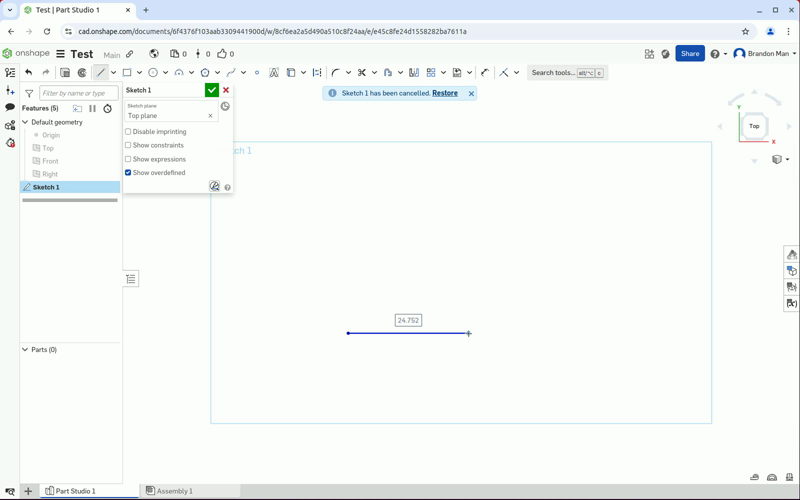
mouse_move(468, 253)
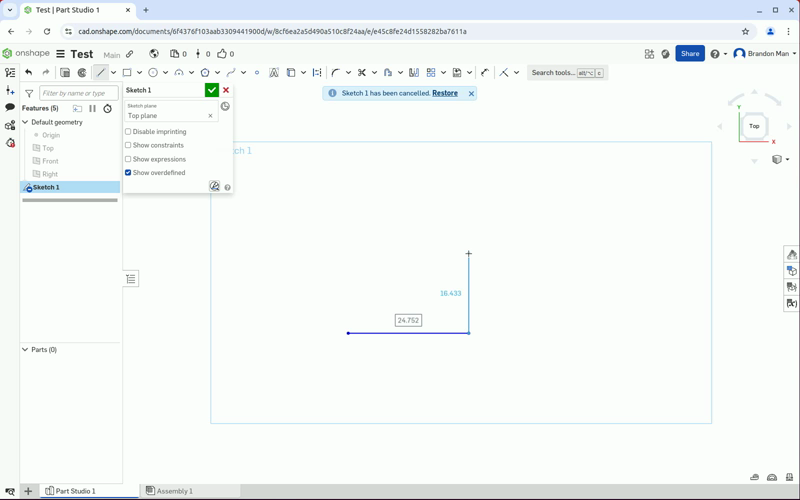
click(468, 253)
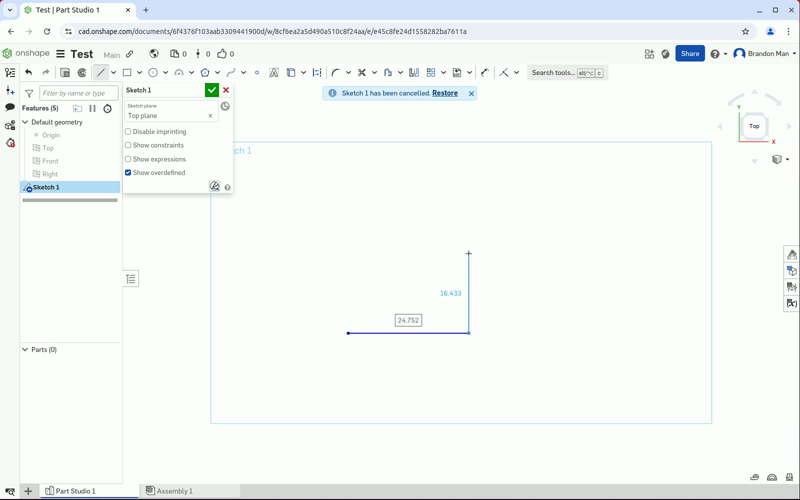
key_up(shift)
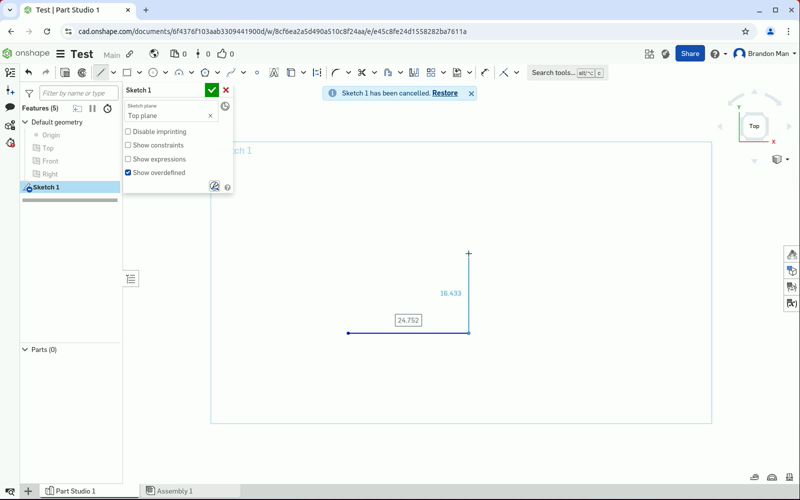
key_down(shift)
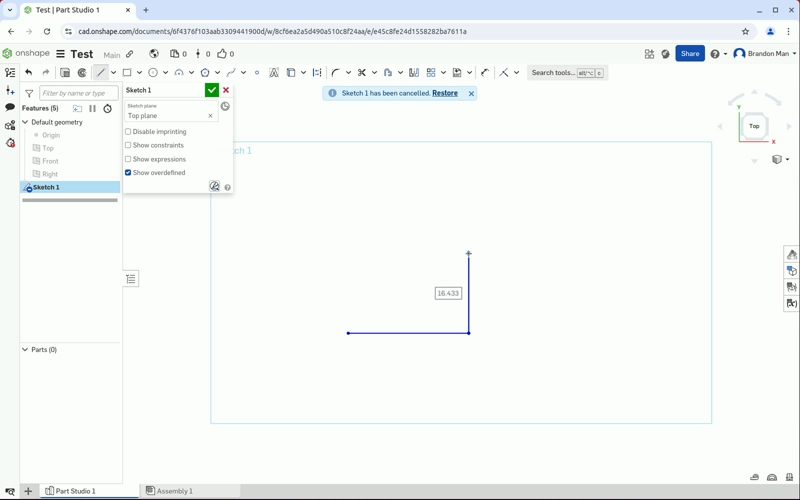
mouse_move(348, 253)
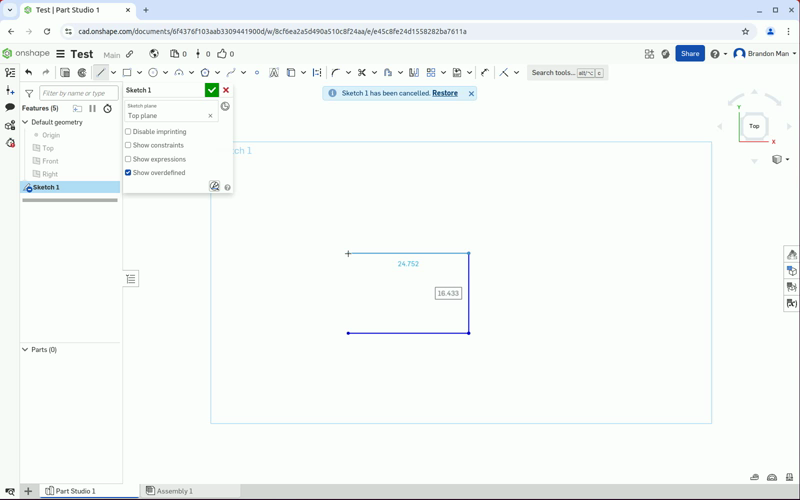
click(348, 253)
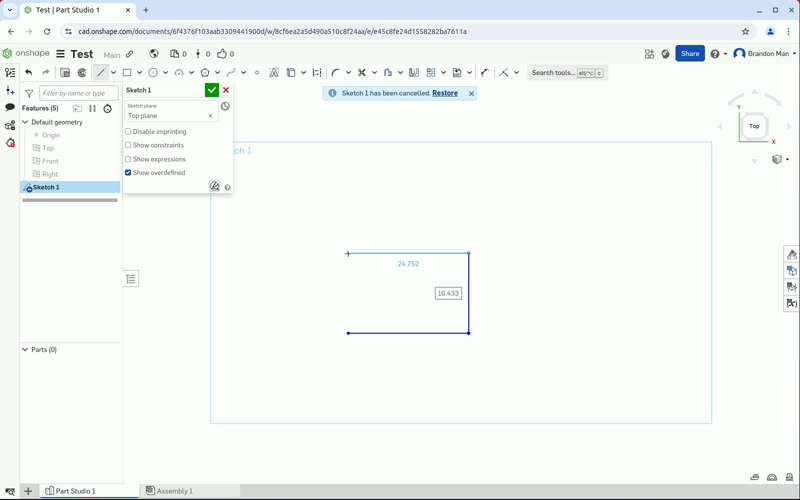
key_up(shift)
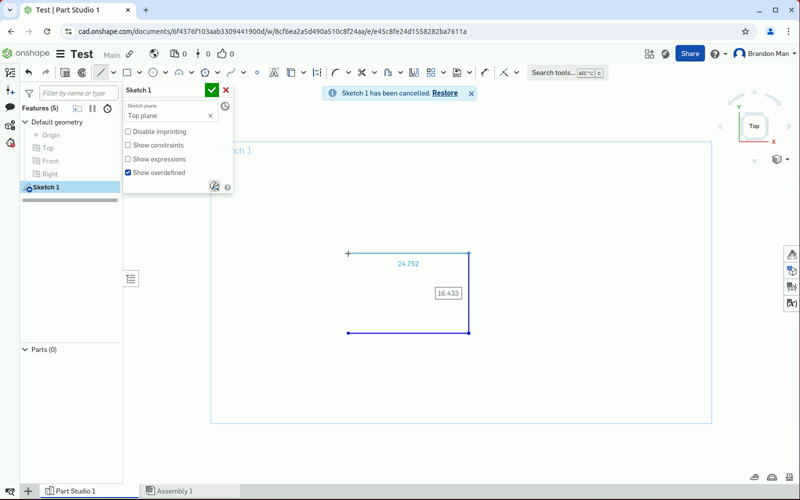
key_down(shift)
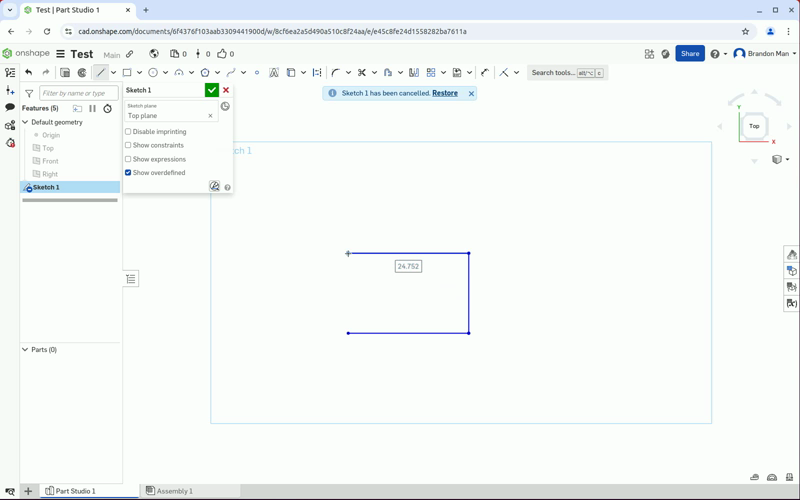
mouse_move(348, 333)
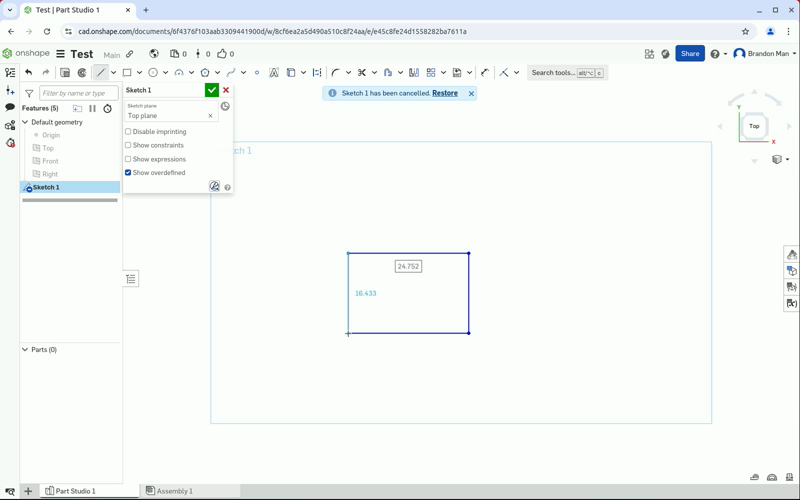
key_up(shift)
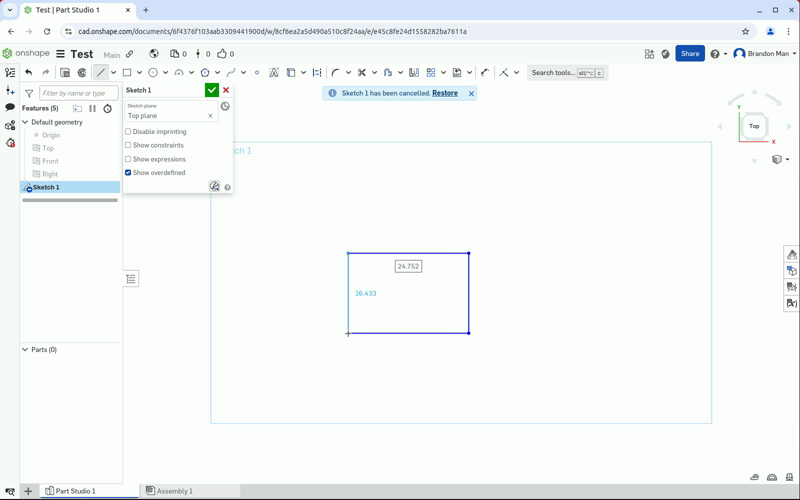
click(348, 333)
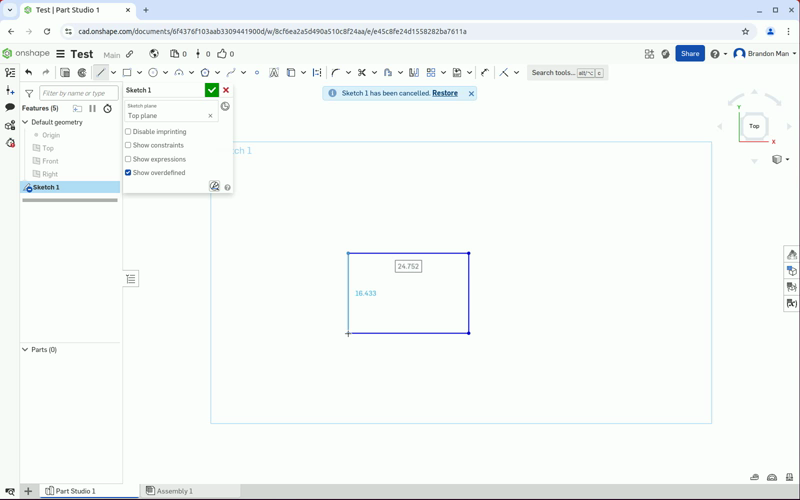
key(esc)
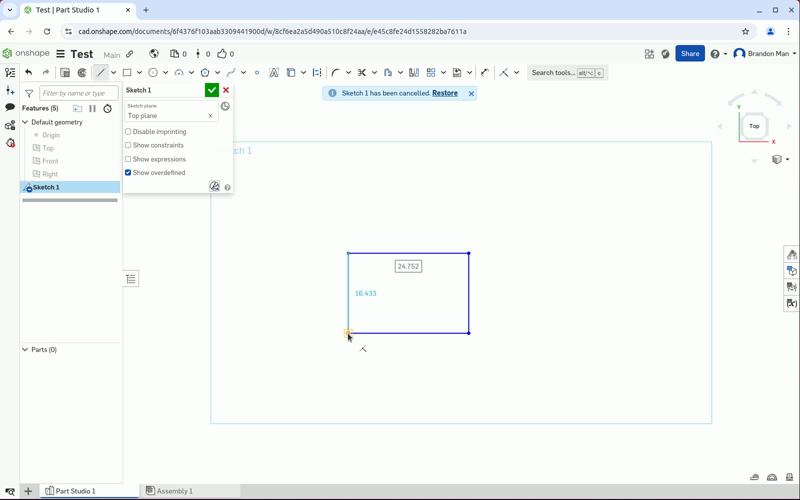
mouse_move(437, 326)
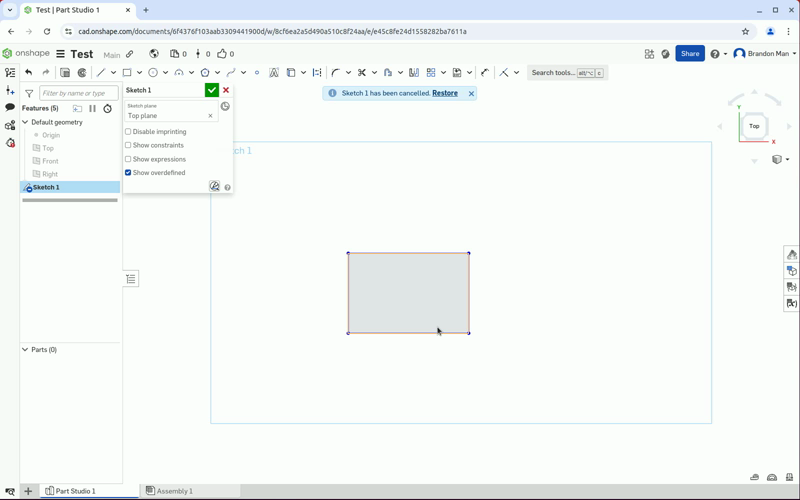
click(437, 326)
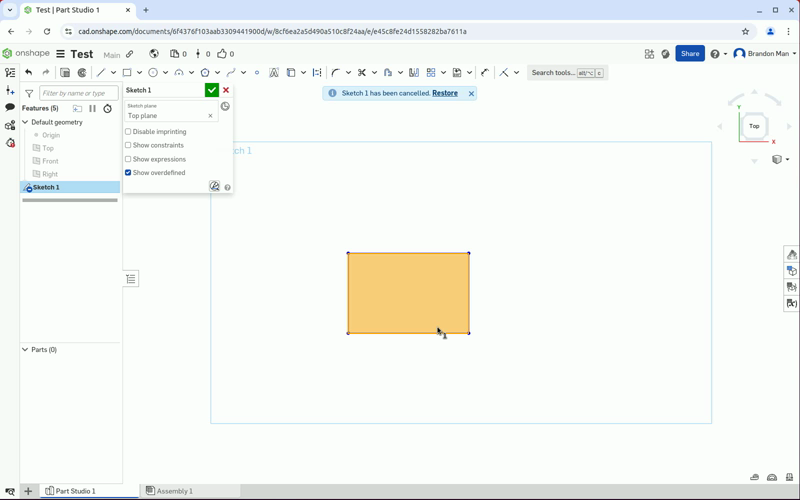
mouse_move(73, 352)
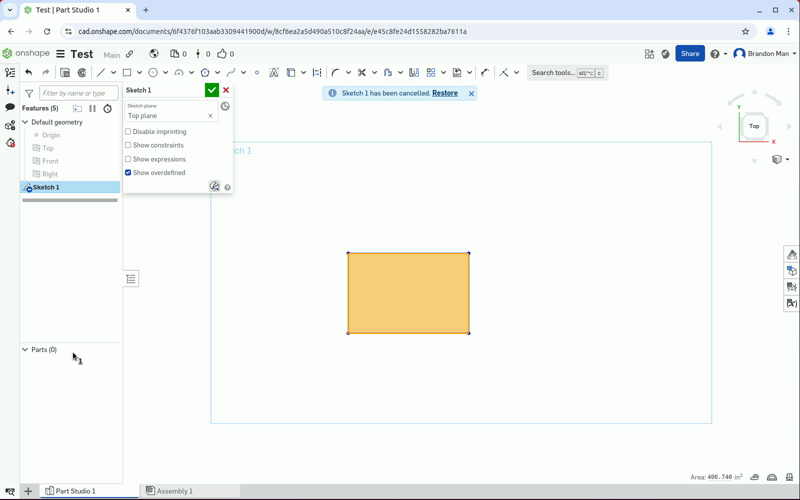
key(shift+y)
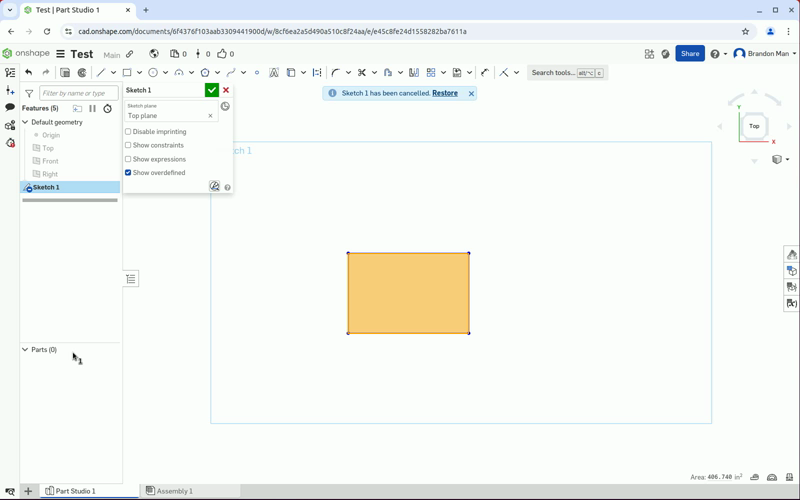
key(shift+e)
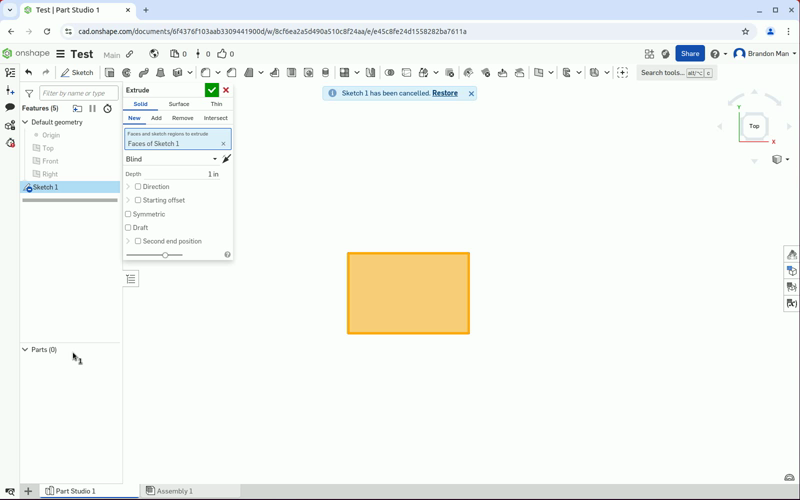
mouse_move(143, 106)
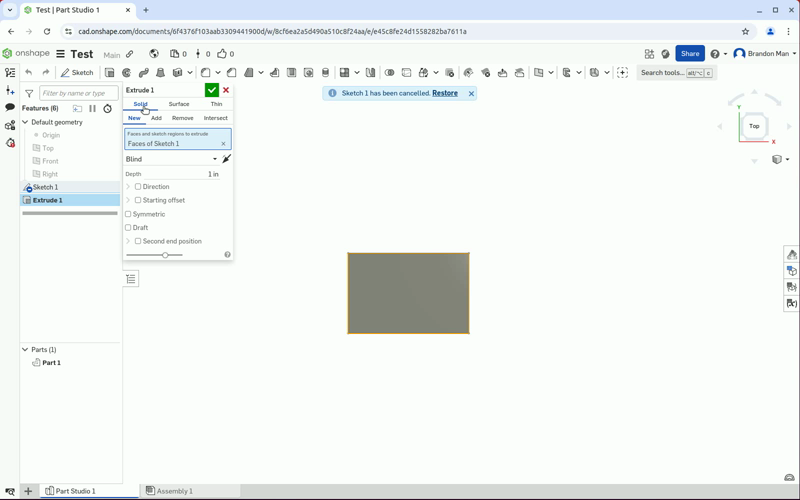
click(143, 106)
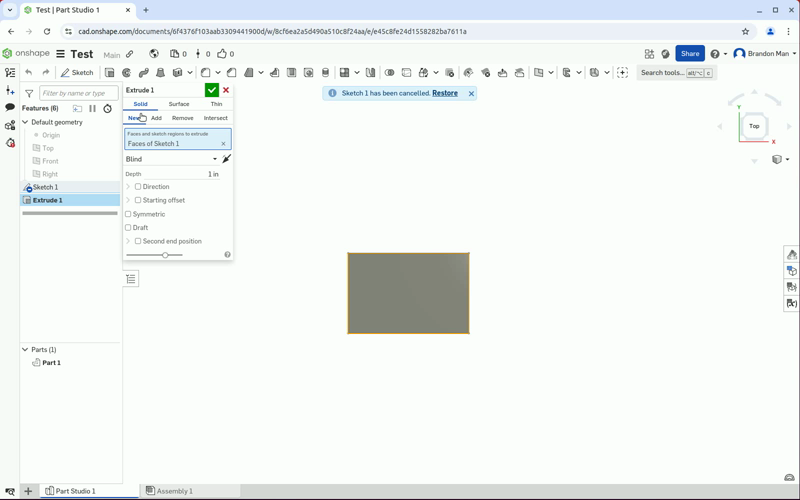
mouse_move(137, 120)
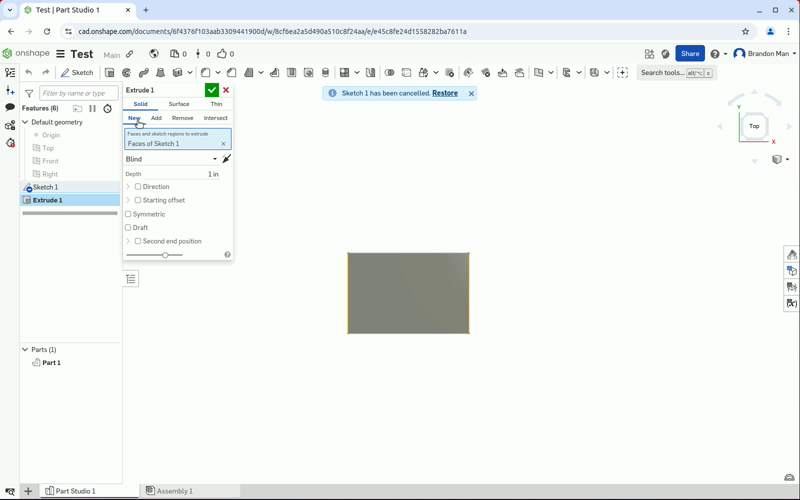
click(137, 120)
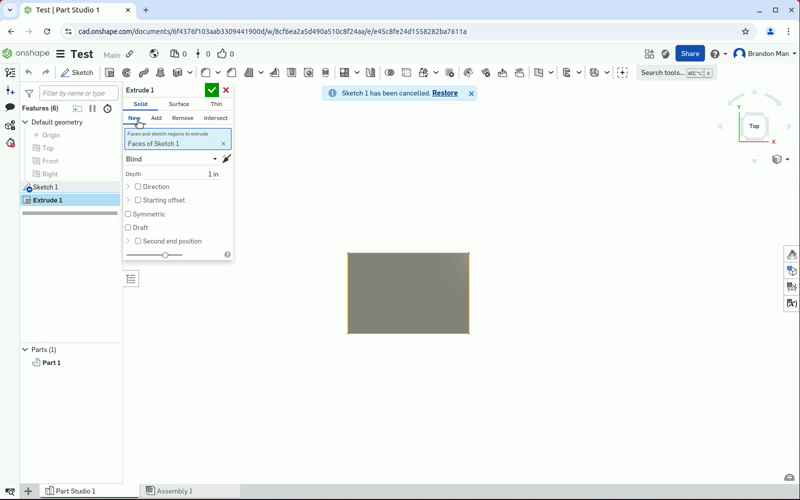
key(tab, 4)
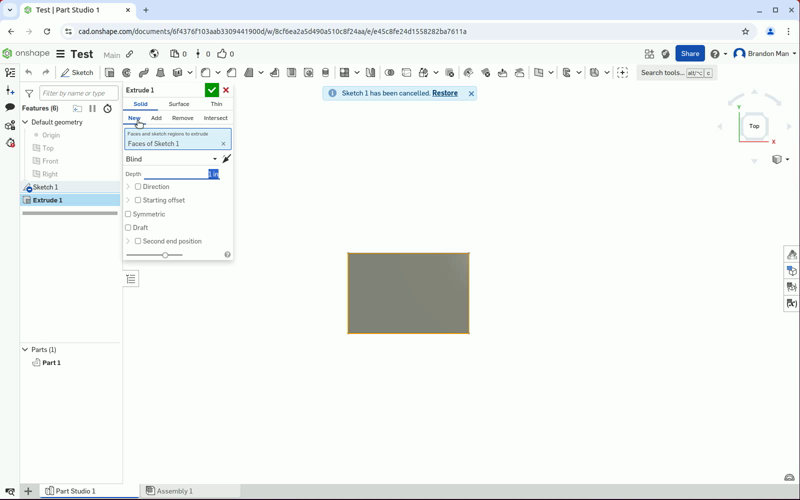
text(4.092)
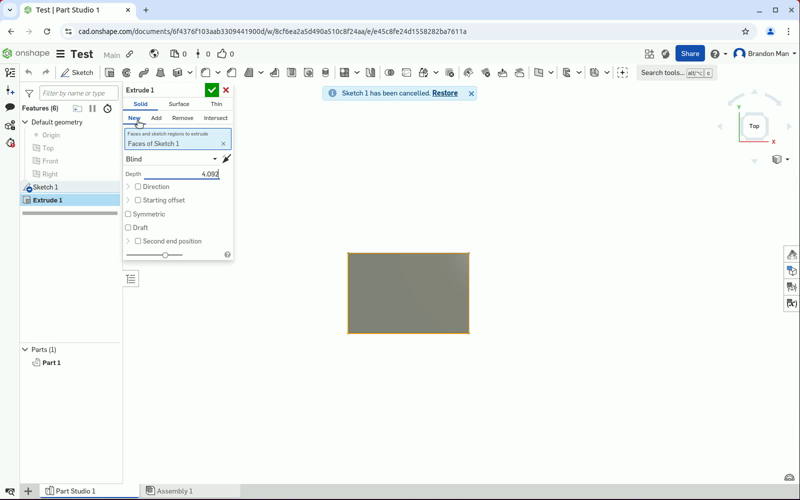
key(enter)
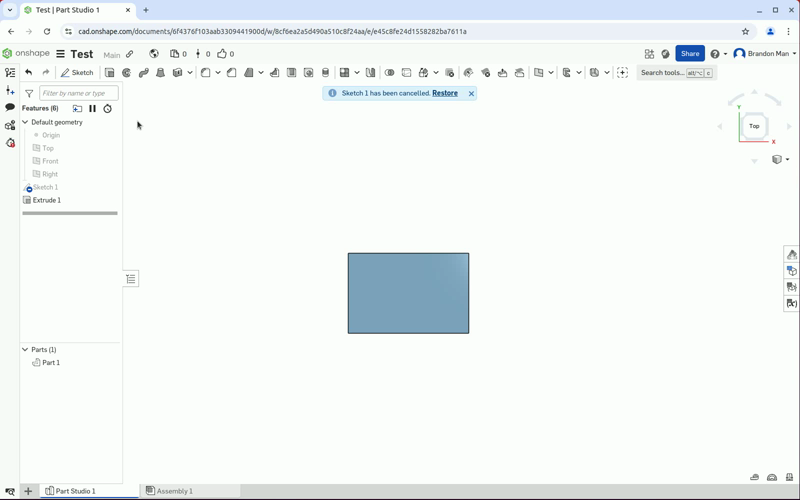
key(shift+h)
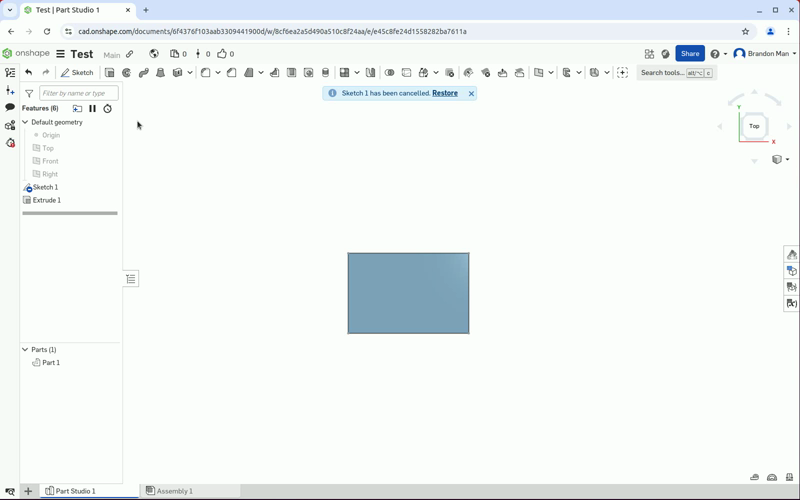
key(shift+h)
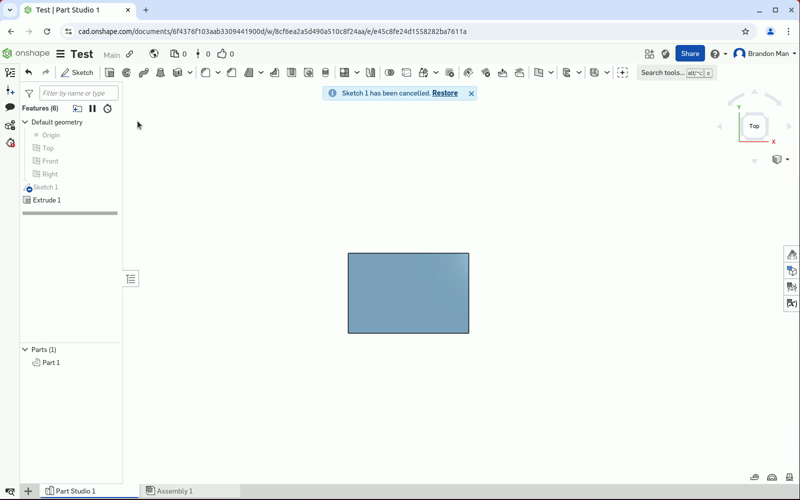
mouse_move(73, 189)
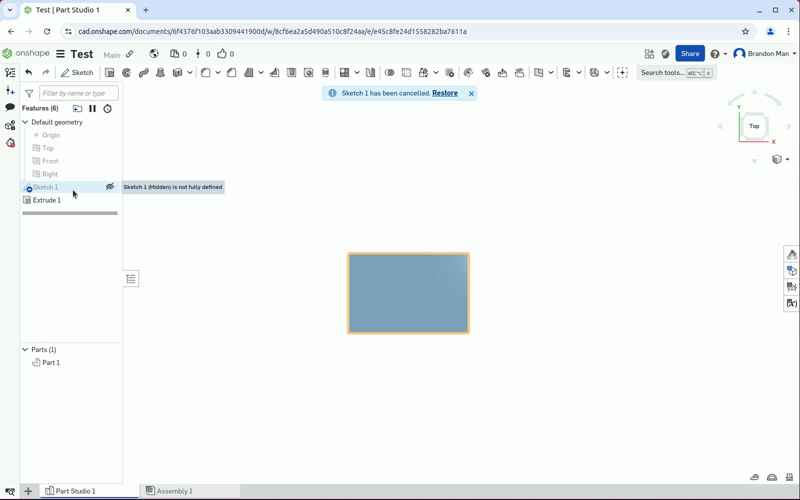
click(73, 189)
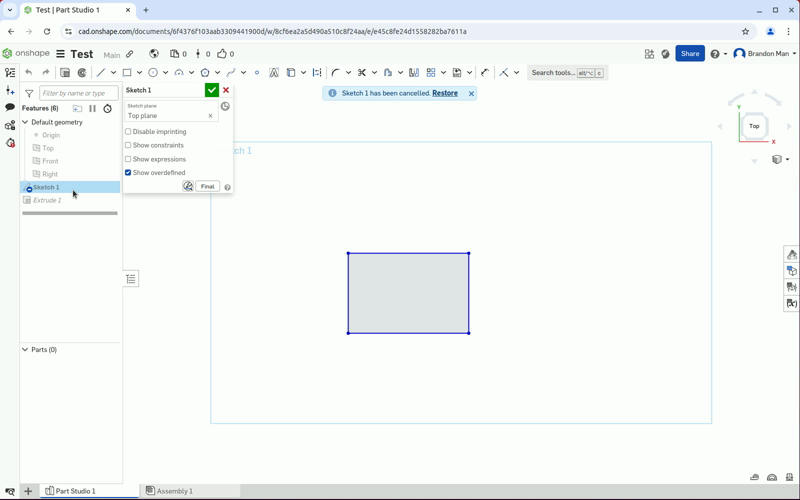
mouse_move(229, 92)
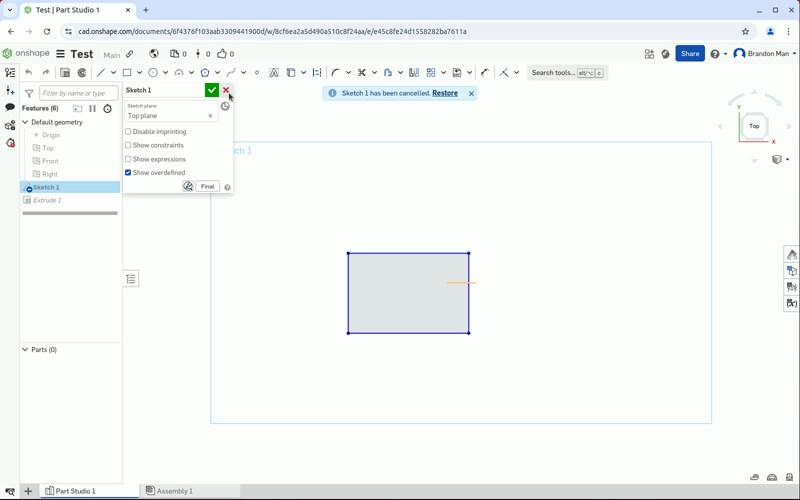
click(229, 92)
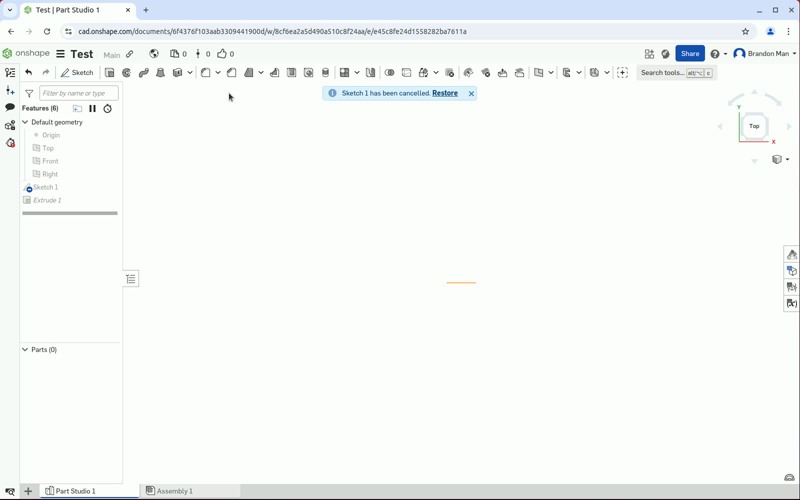
mouse_move(73, 352)
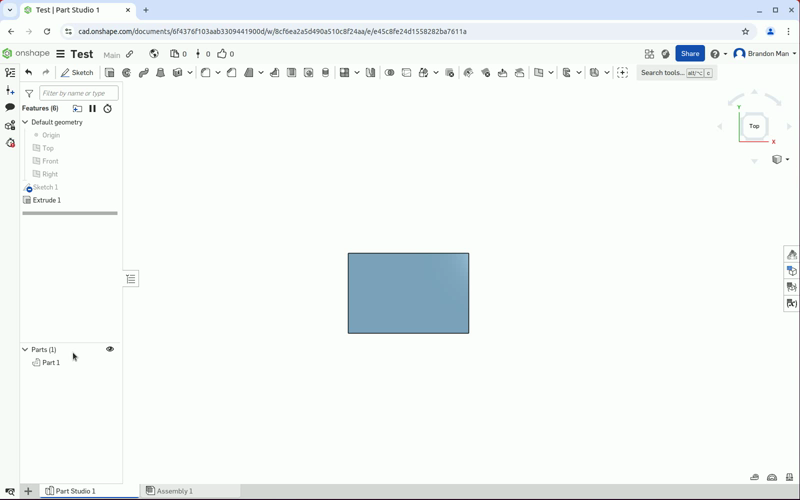
key(y)
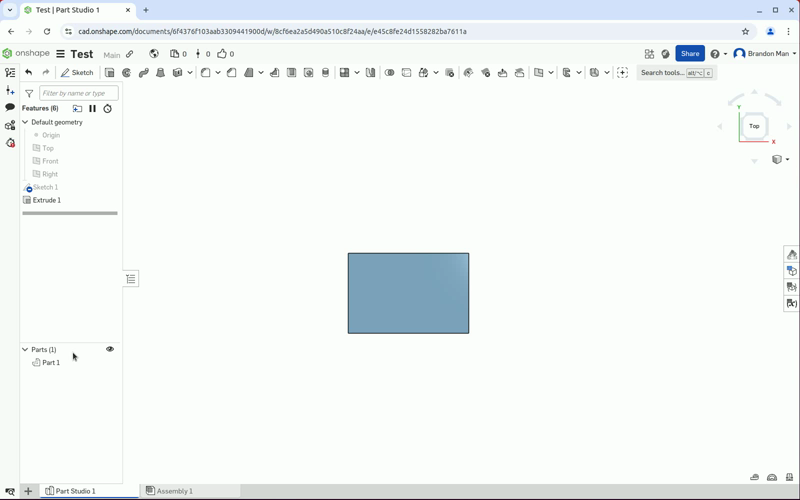
key(shift+p)
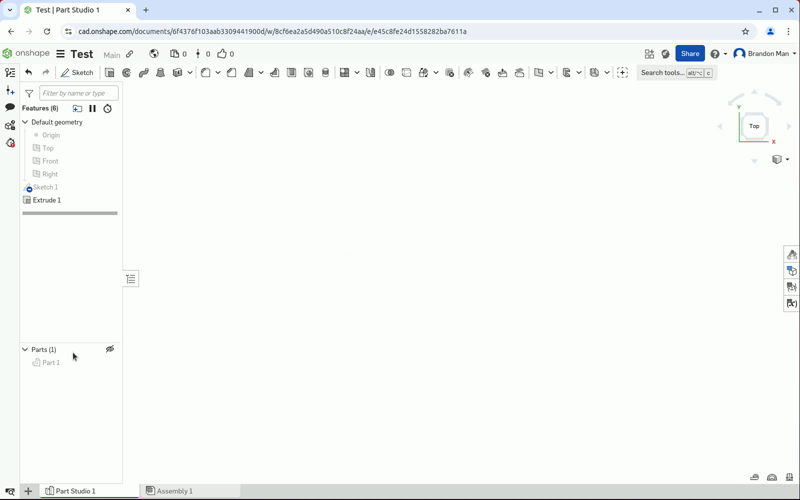
key(space)
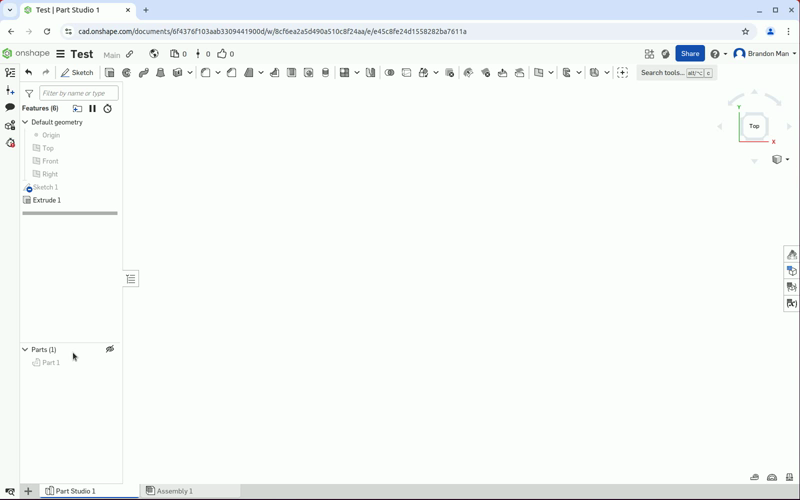
key_down(shift)
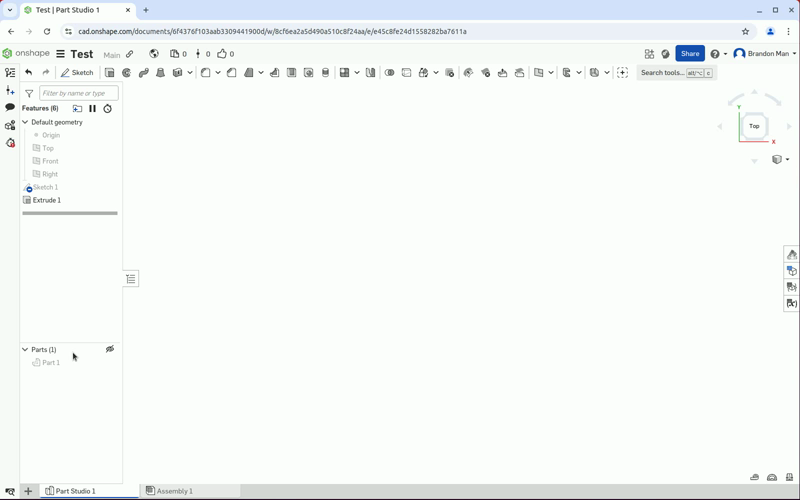
key(up)
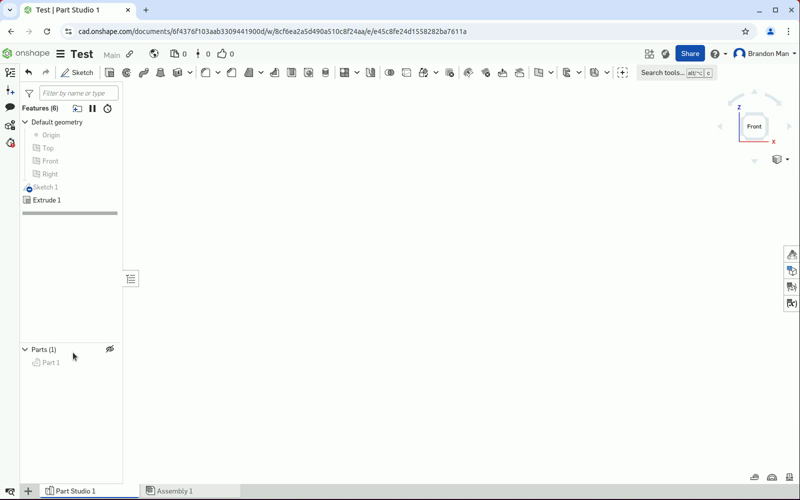
key_up(shift)
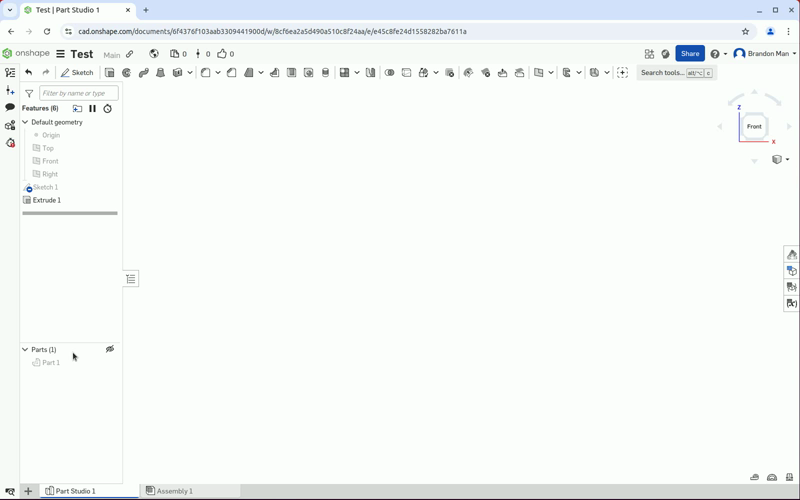
key(space)
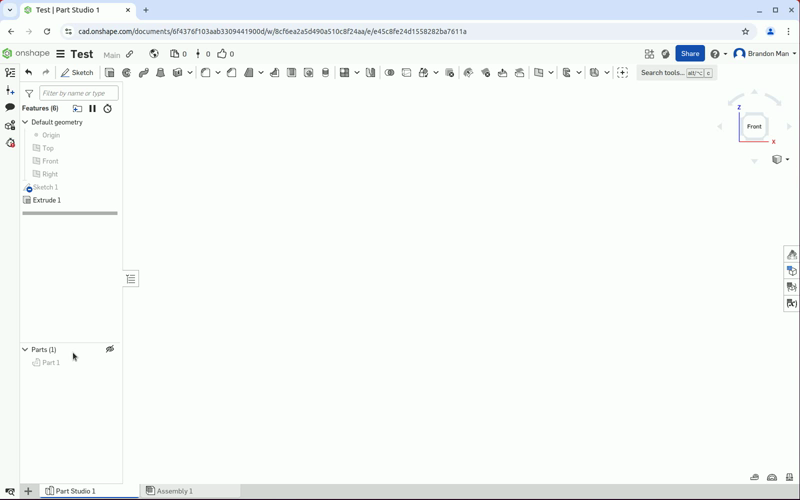
key_down(shift)
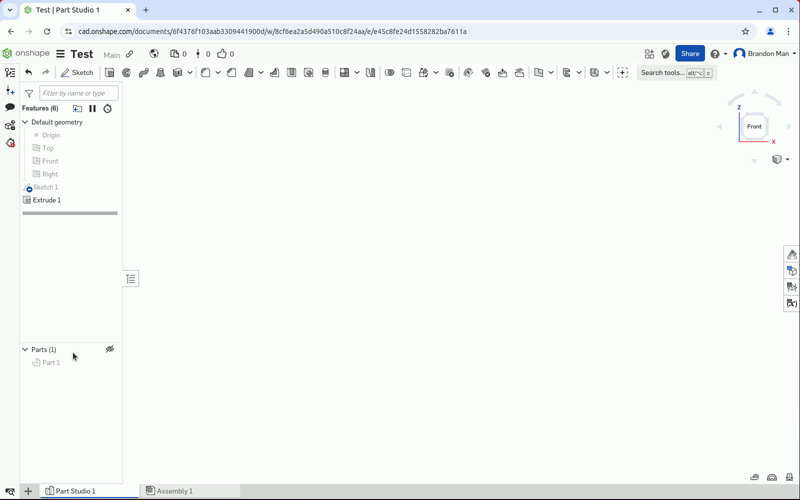
key(left)
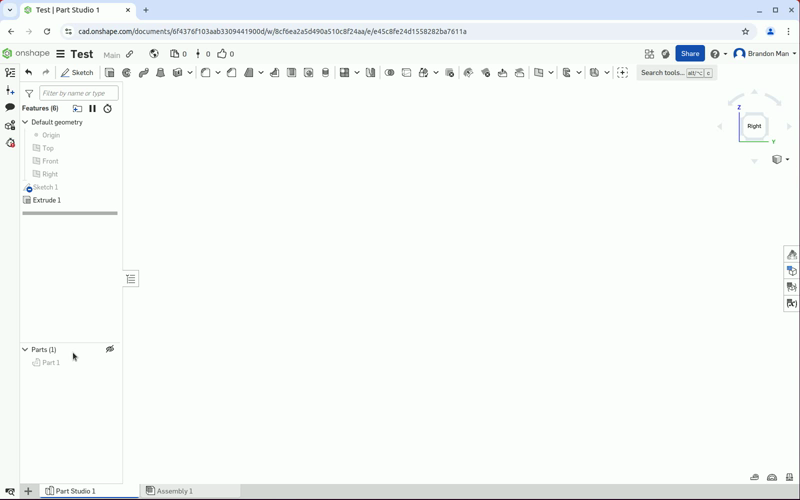
key_up(shift)
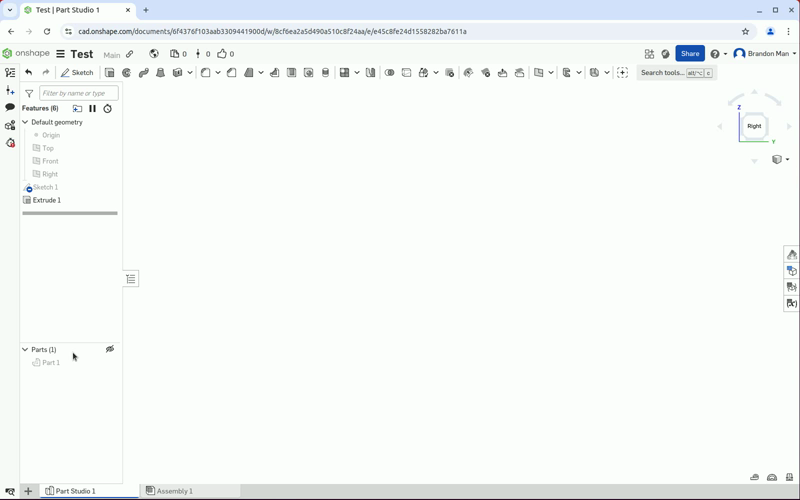
mouse_move(73, 352)
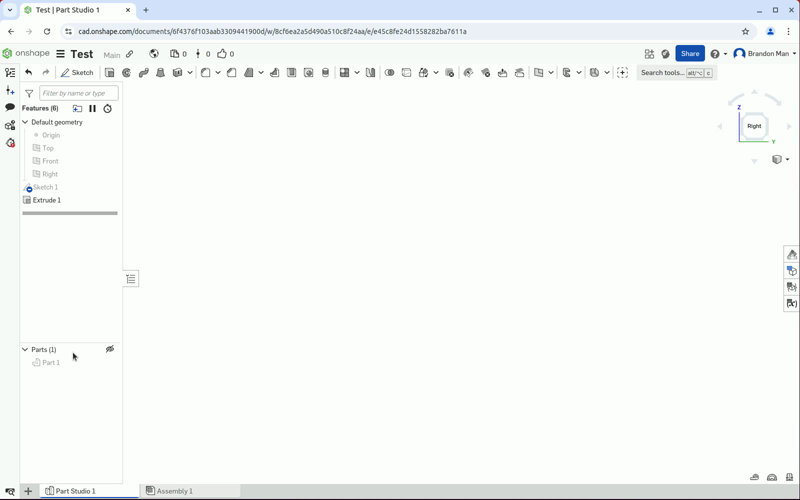
key(shift+y)
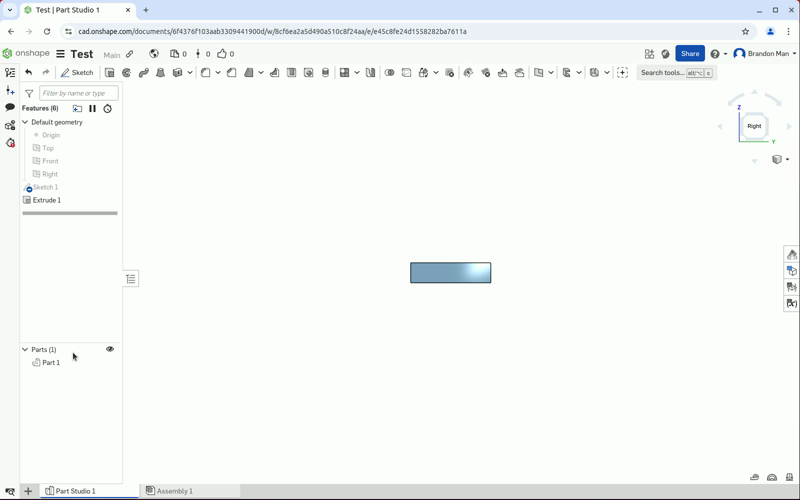
mouse_move(541, 75)
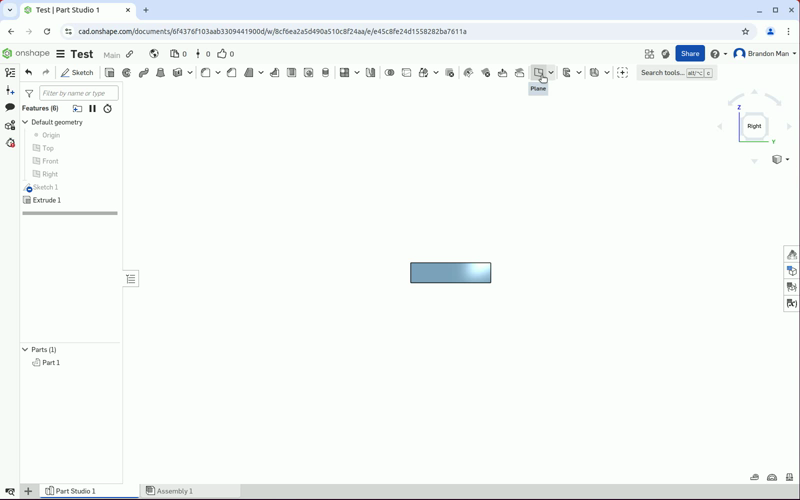
click(541, 75)
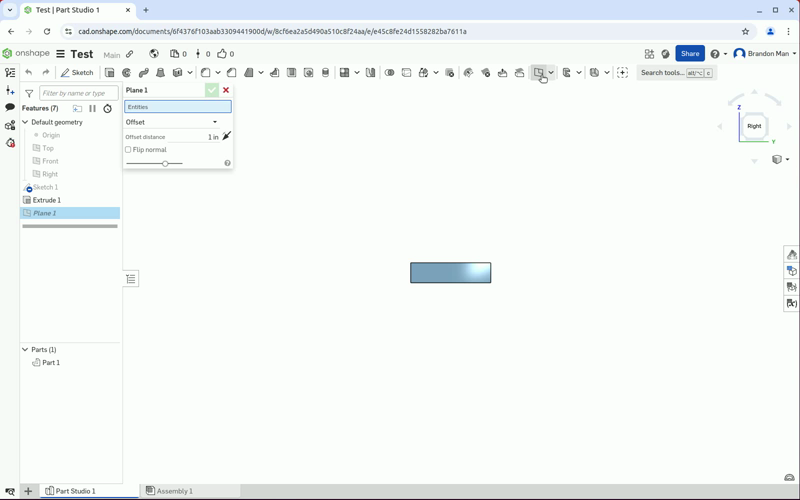
mouse_move(73, 176)
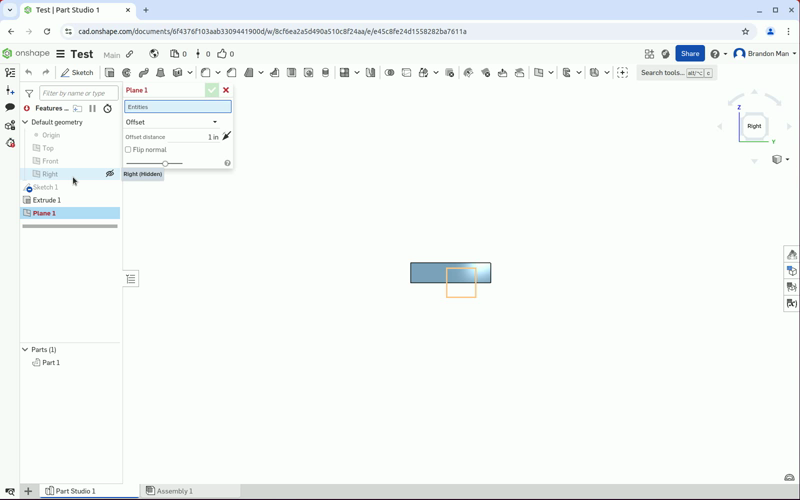
click(73, 176)
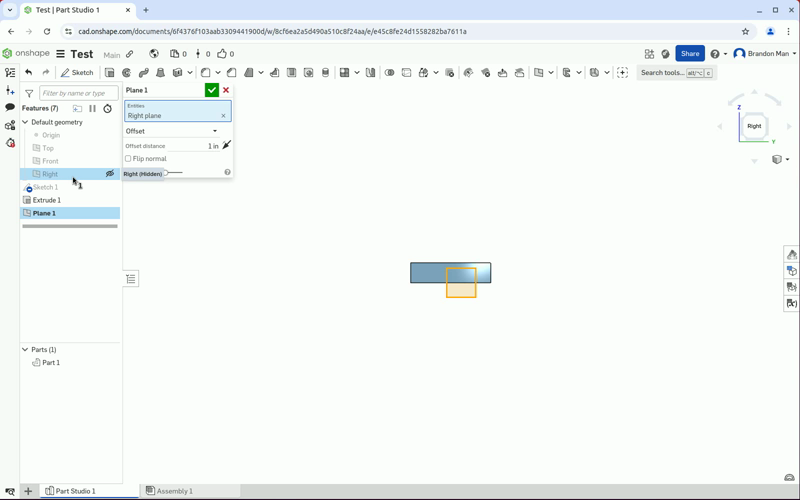
key(tab, 2)
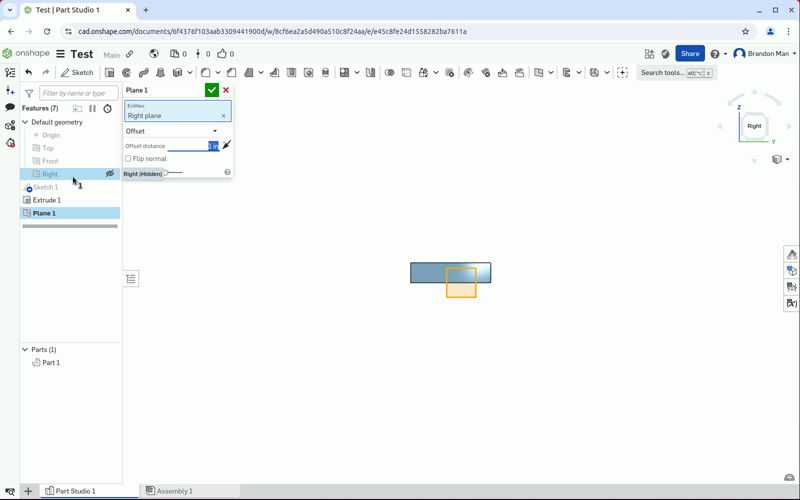
text(23.108)
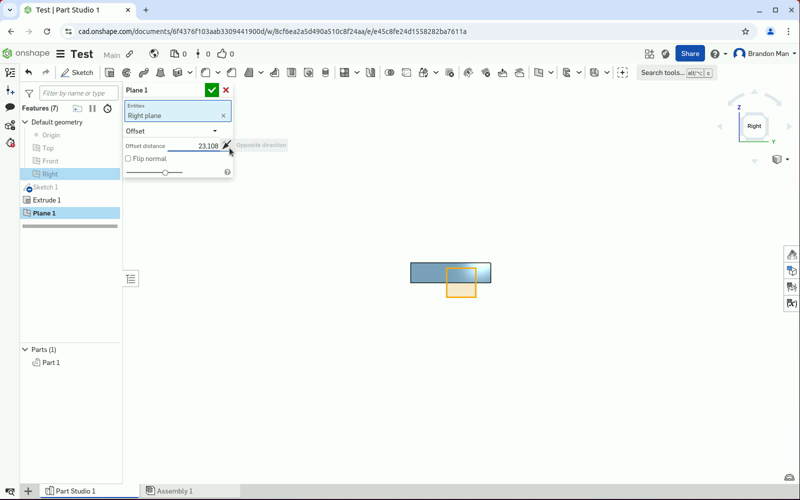
mouse_move(229, 147)
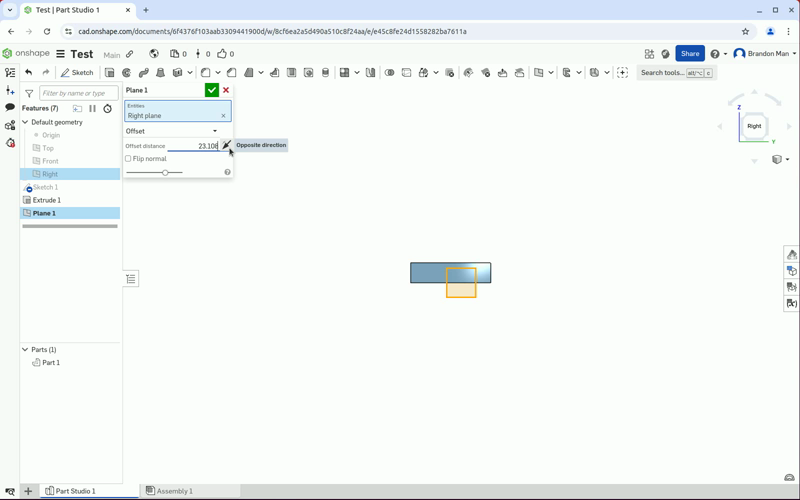
click(229, 147)
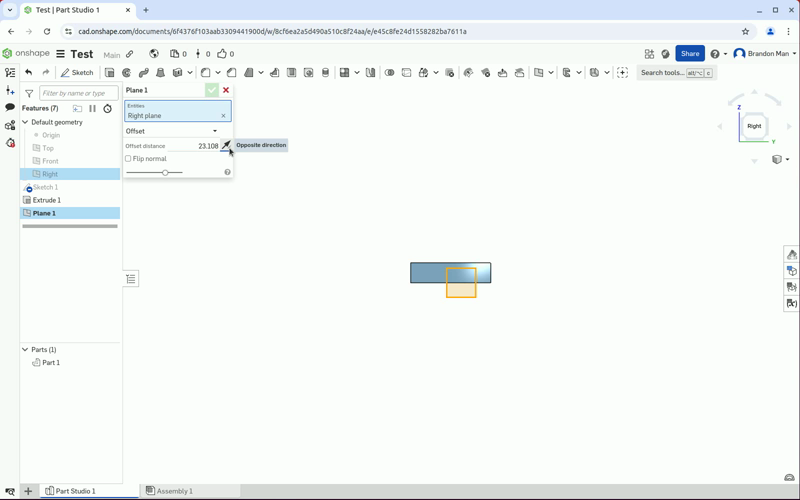
key(enter, 2)
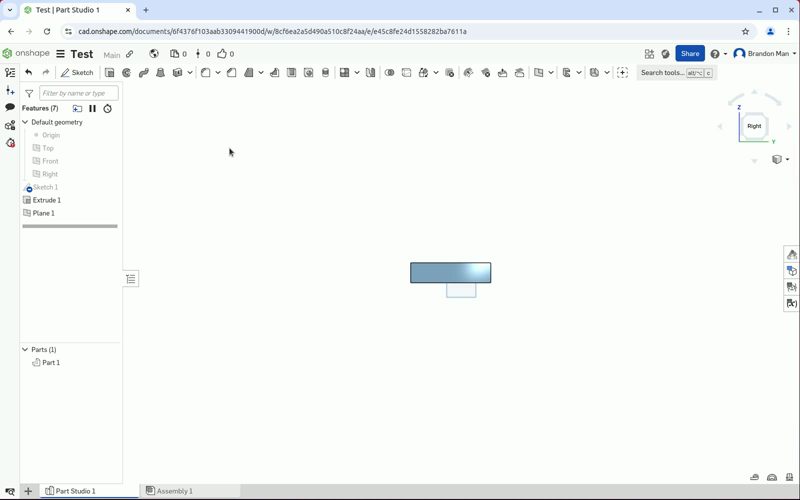
key(shift+s)
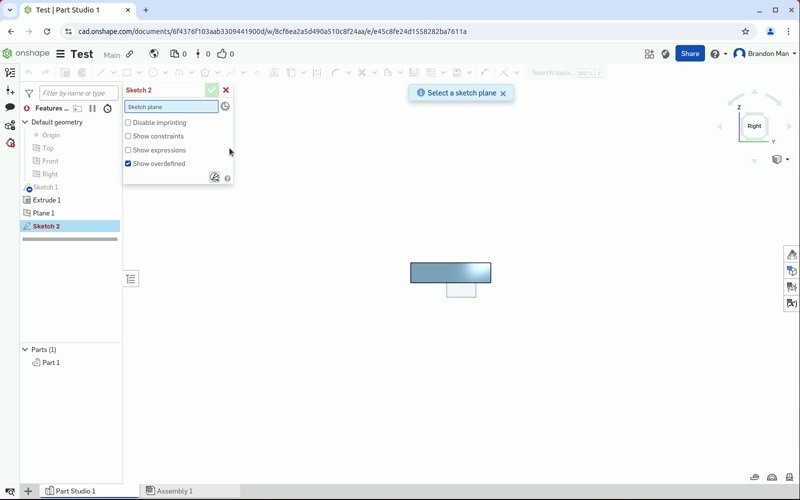
mouse_move(73, 215)
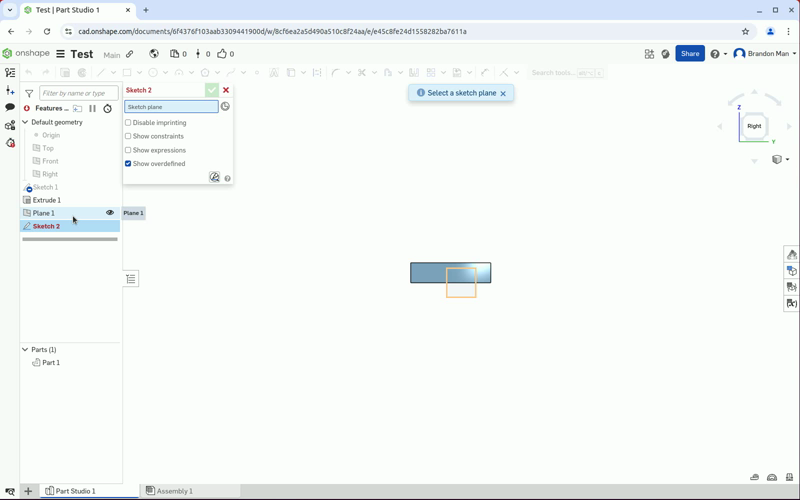
click(73, 215)
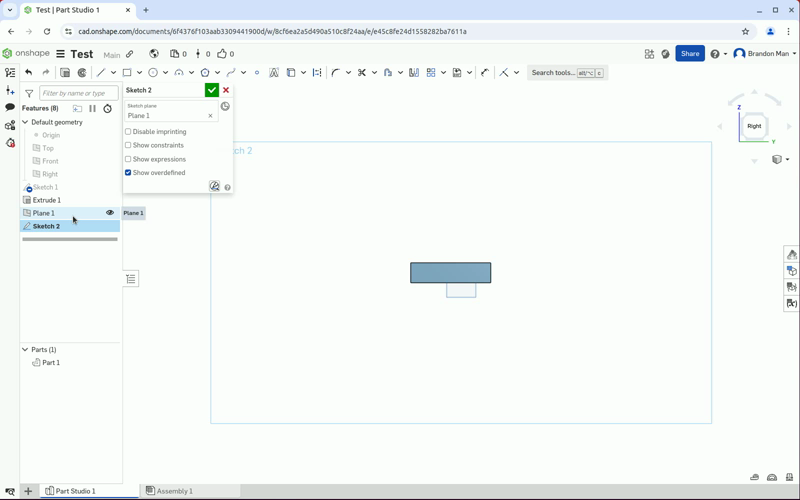
mouse_move(73, 352)
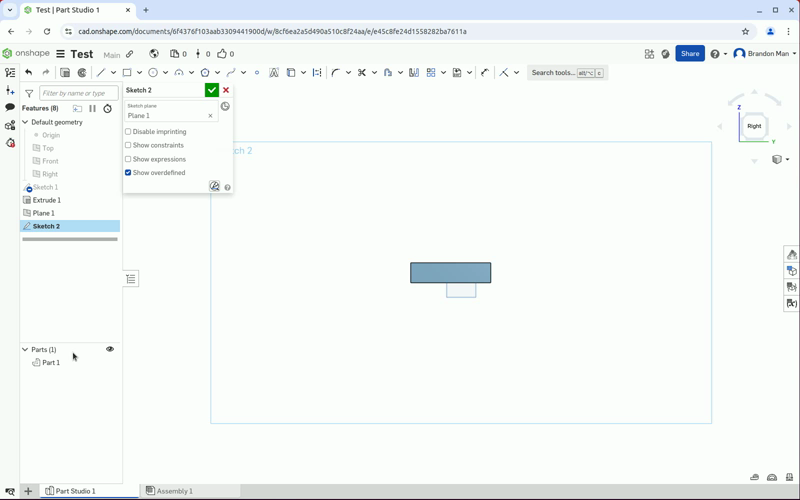
key(y)
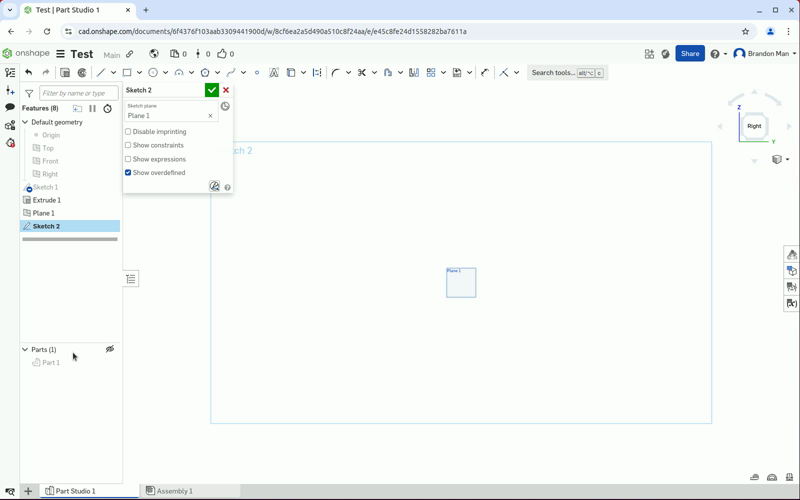
key(l)
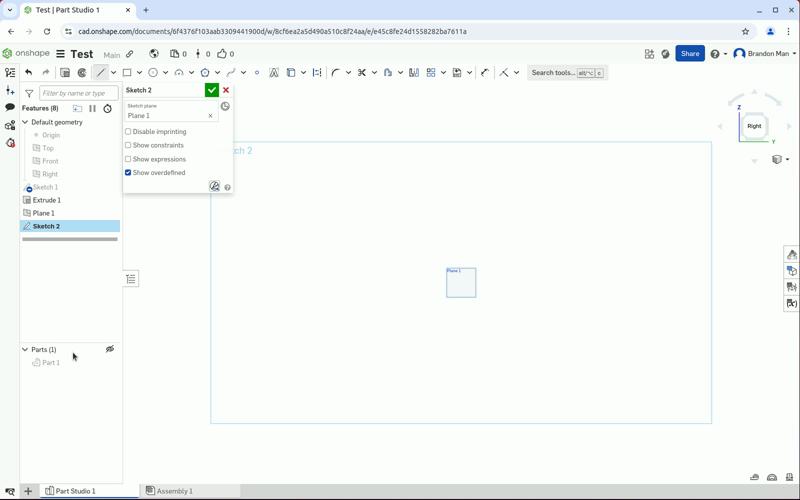
key_down(shift)
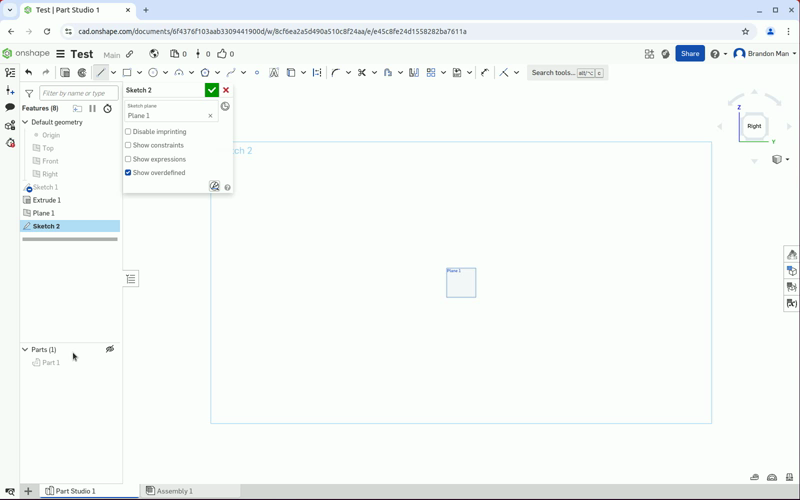
mouse_move(410, 262)
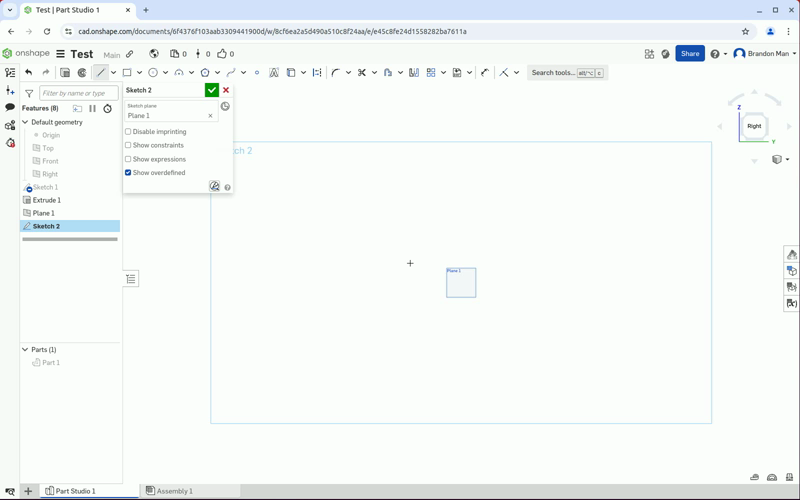
click(410, 262)
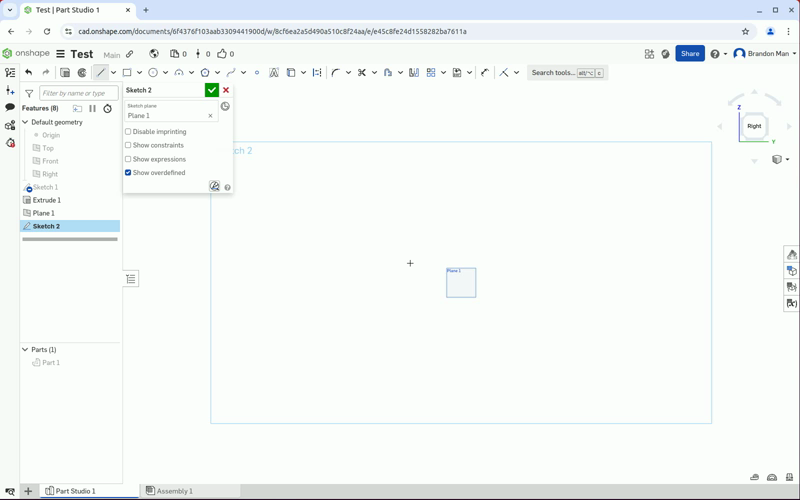
key_up(shift)
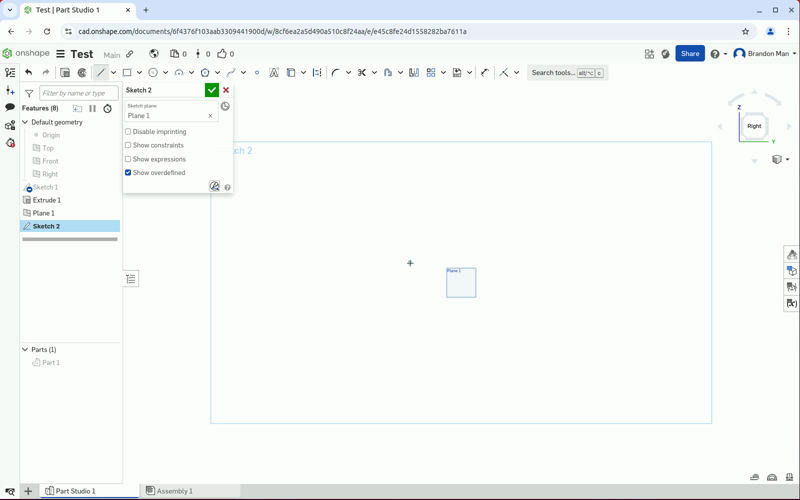
key_down(shift)
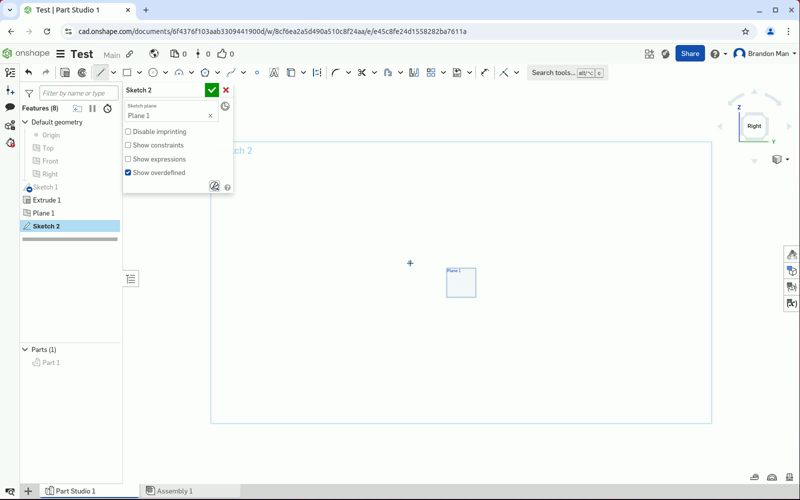
mouse_move(490, 263)
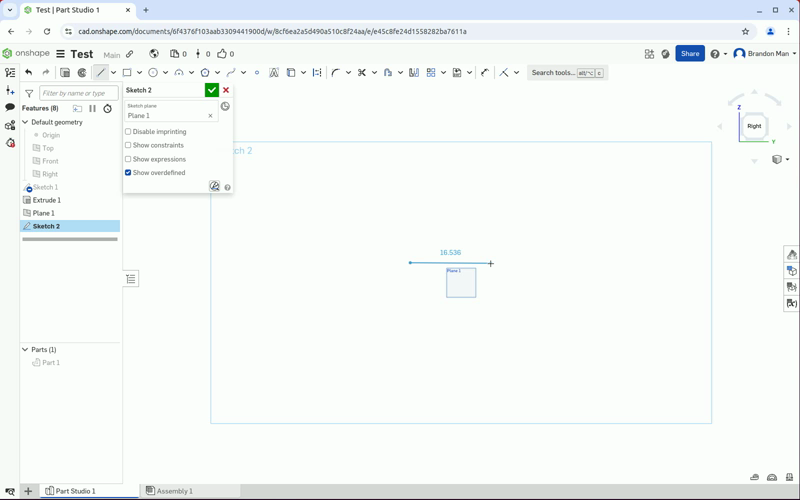
click(490, 263)
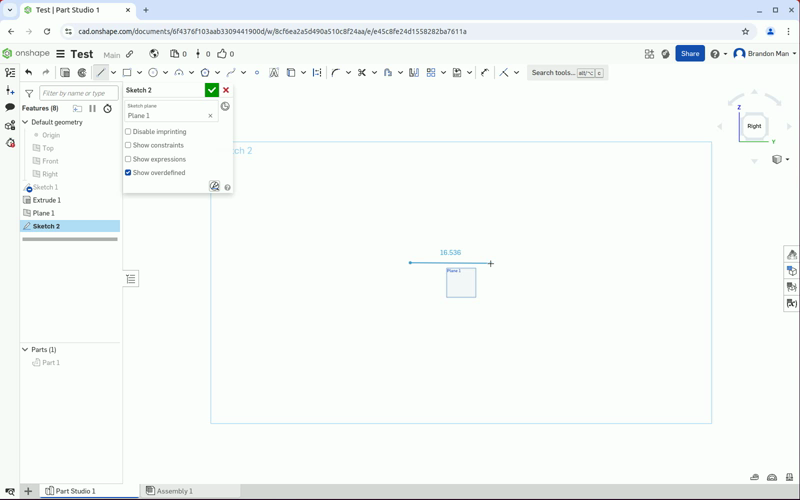
key_up(shift)
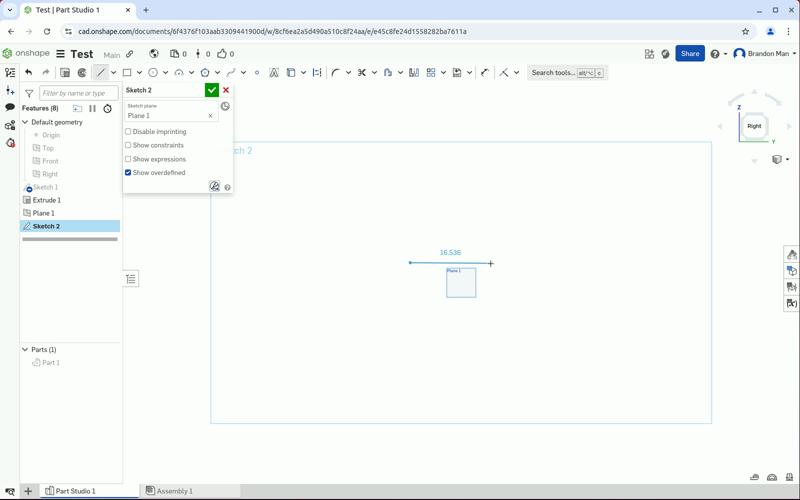
key_down(shift)
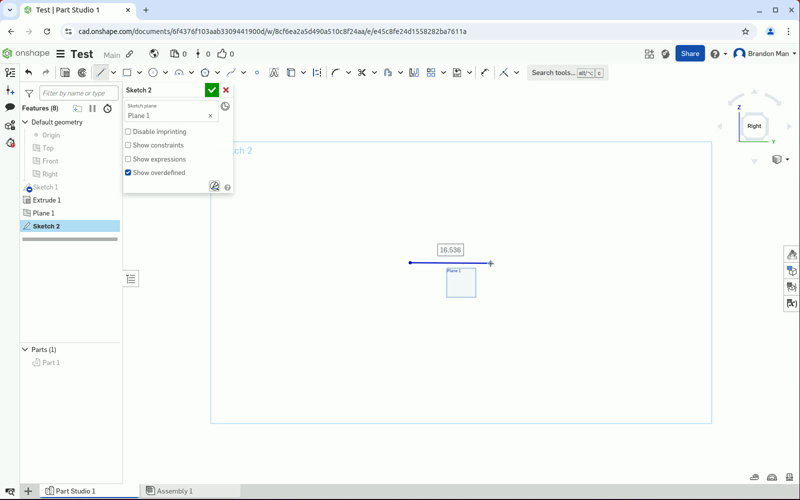
mouse_move(520, 263)
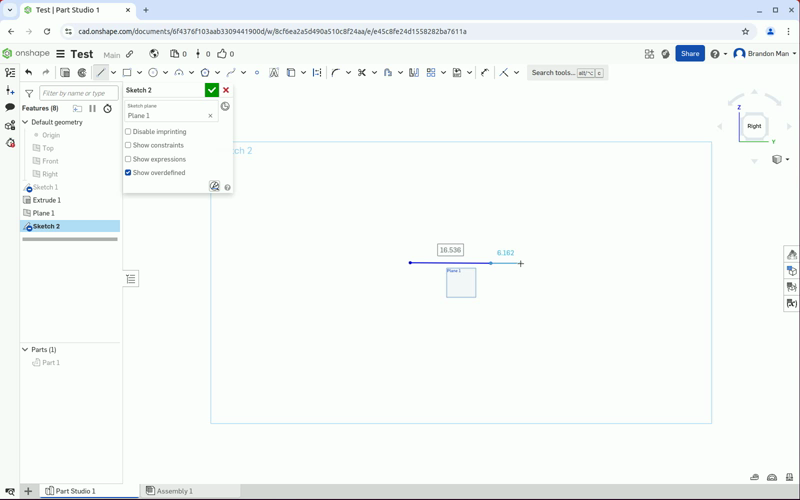
mouse_move(490, 216)
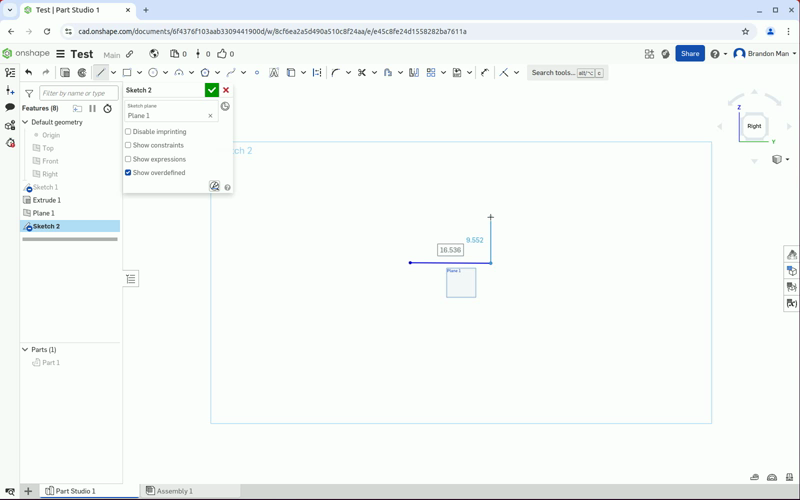
click(490, 216)
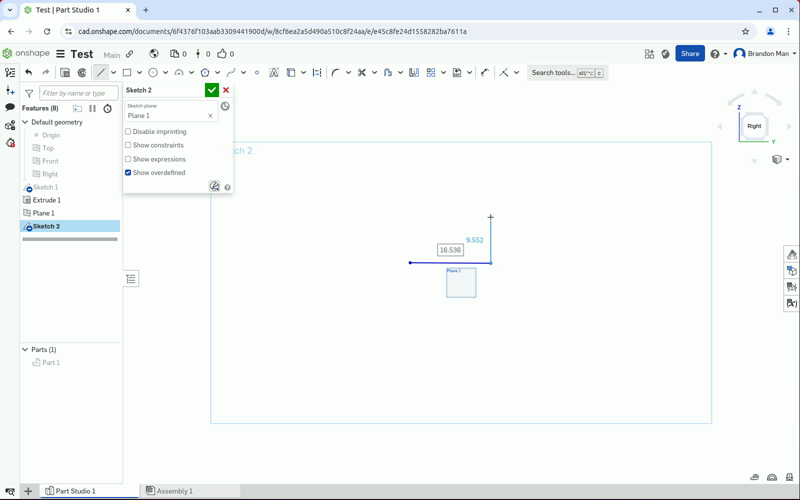
key_up(shift)
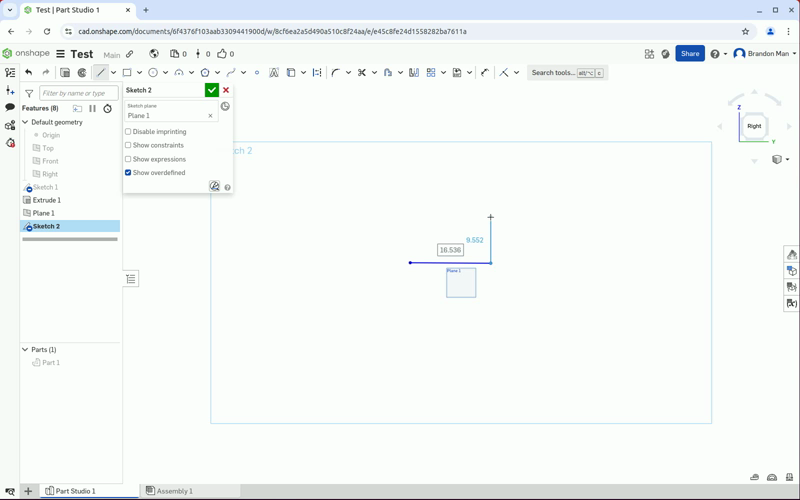
key(esc)
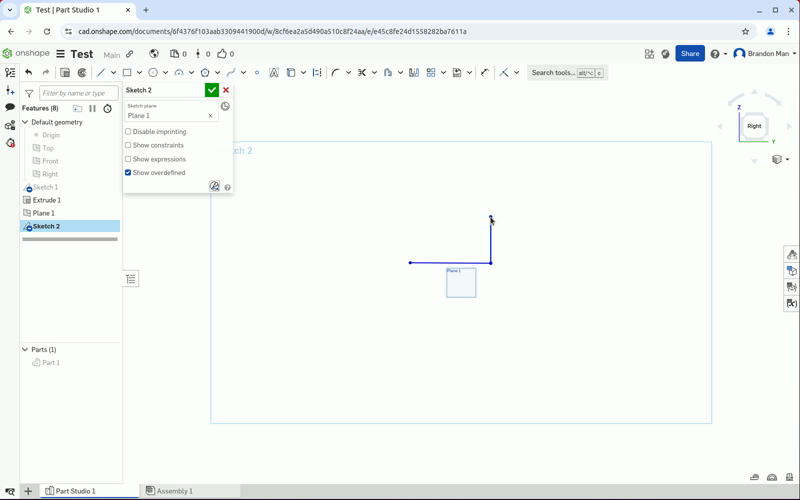
key(a)
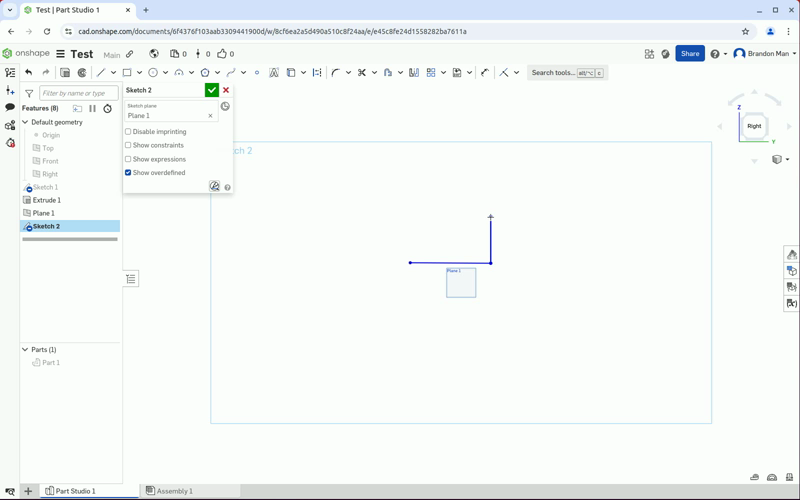
mouse_move(490, 216)
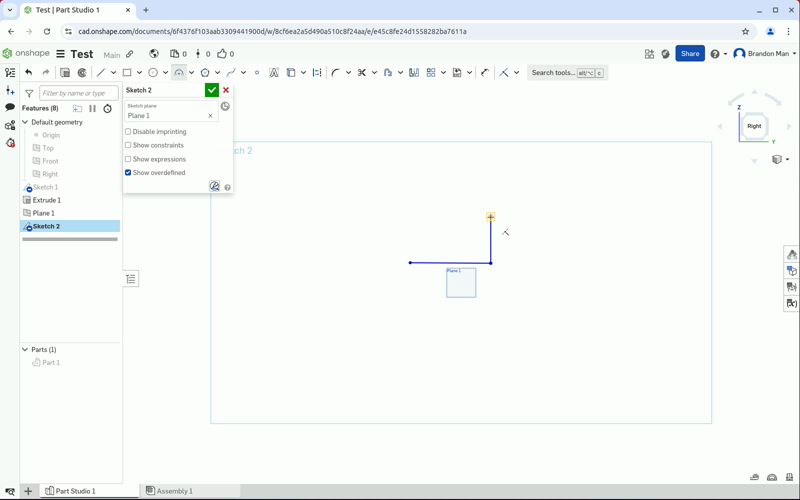
click(490, 216)
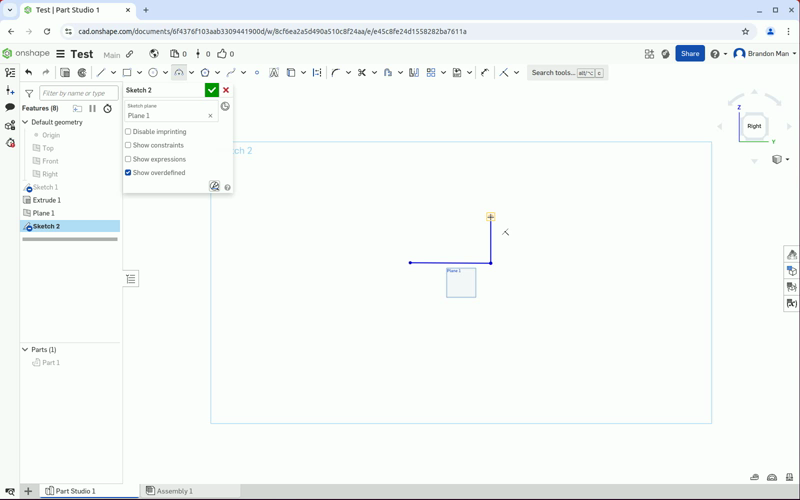
key_down(shift)
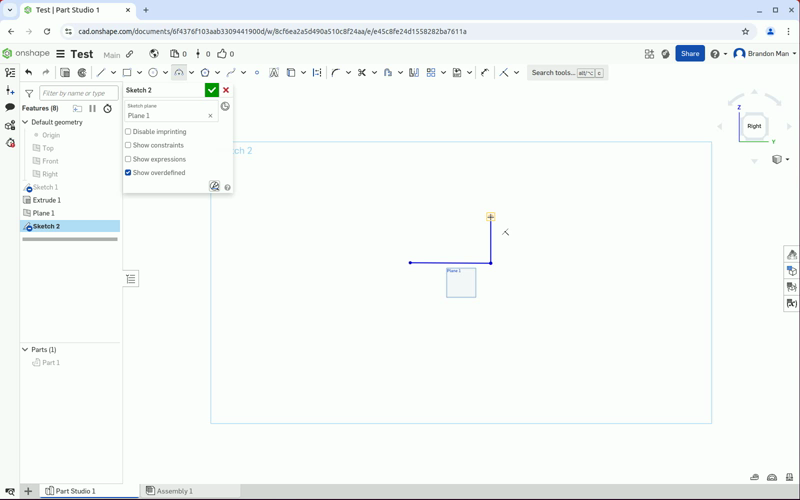
mouse_move(460, 203)
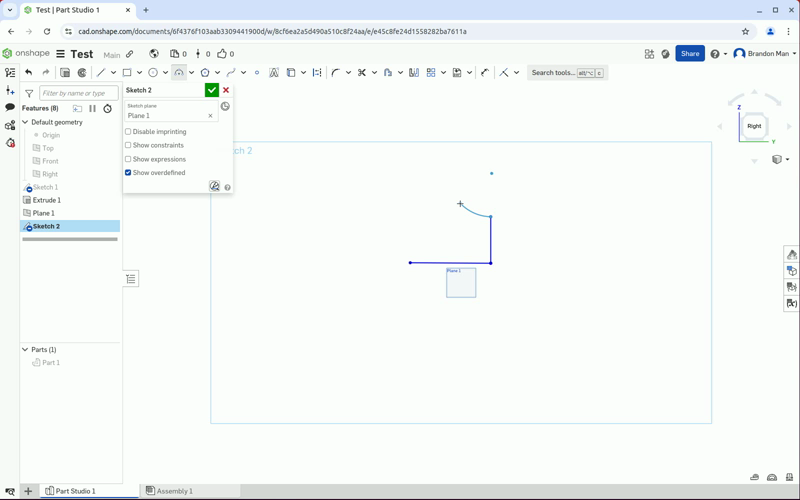
click(460, 203)
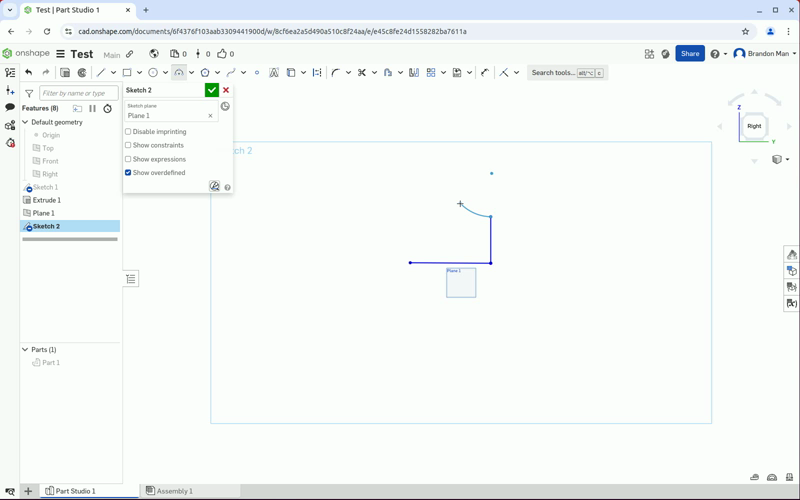
mouse_move(476, 206)
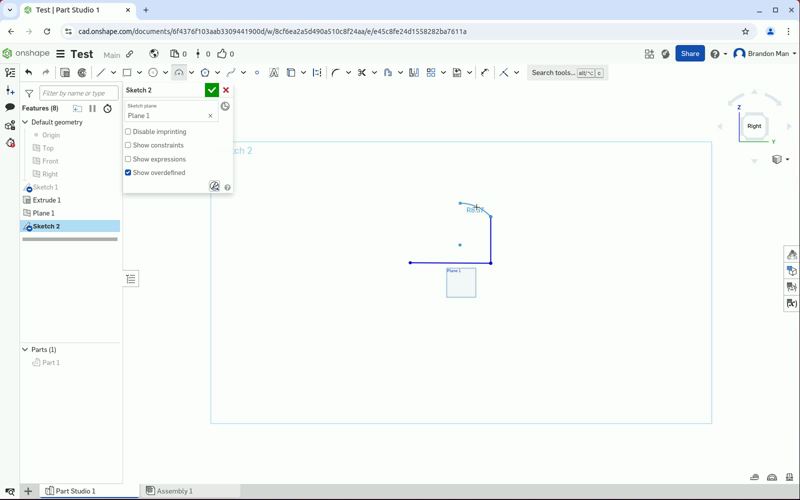
click(476, 206)
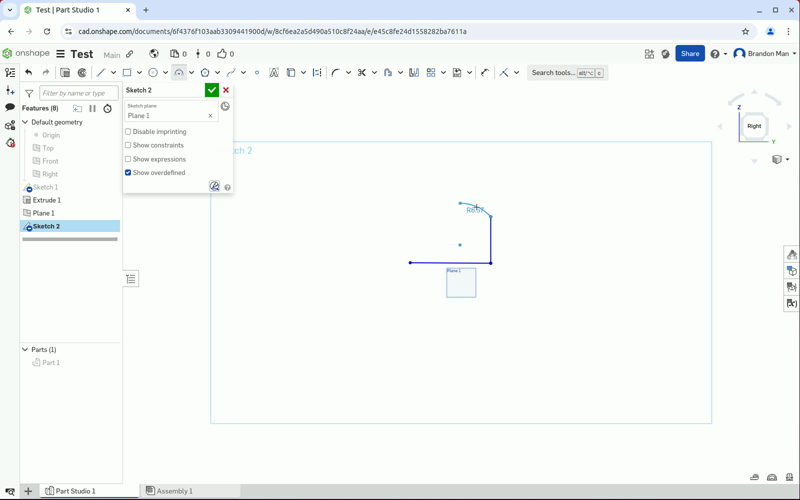
key_up(shift)
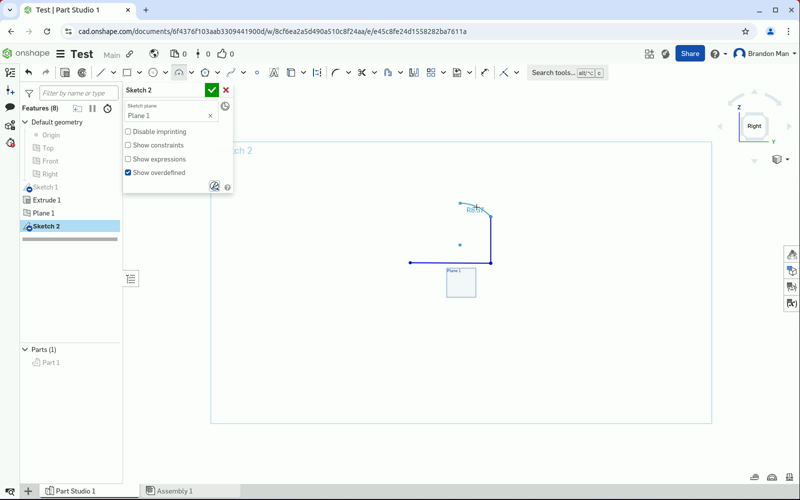
key(esc)
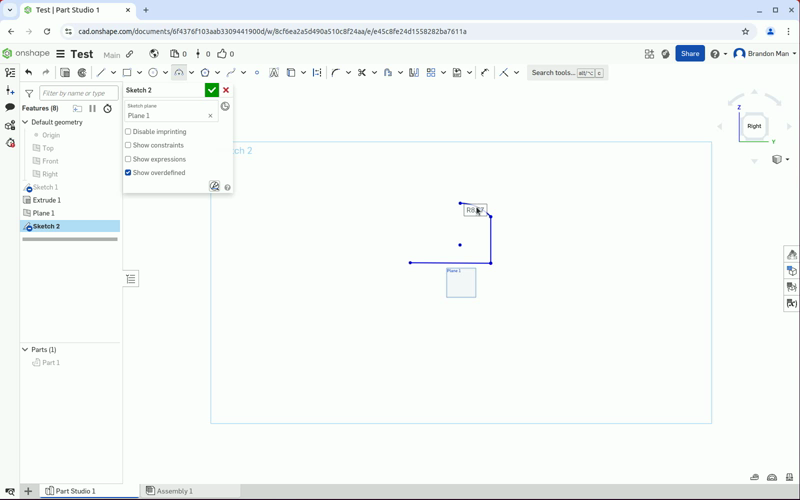
key(l)
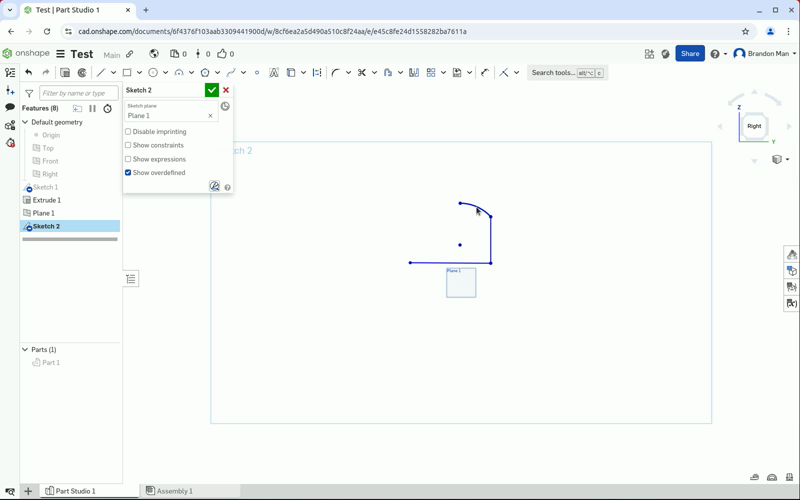
mouse_move(460, 203)
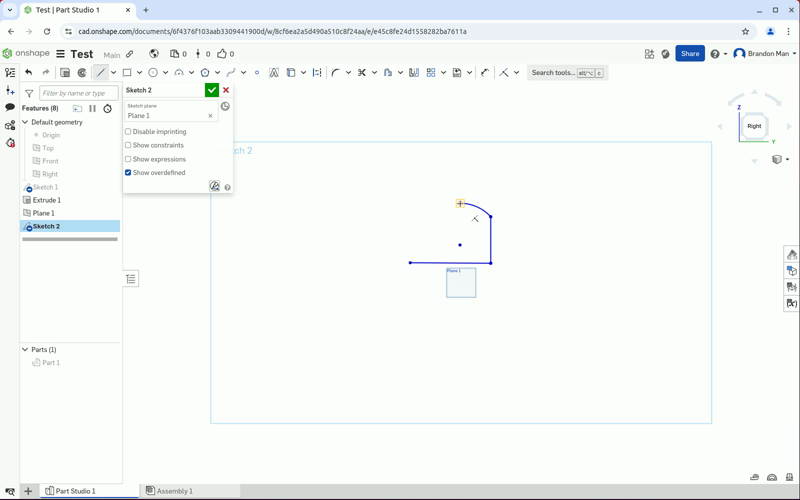
click(460, 203)
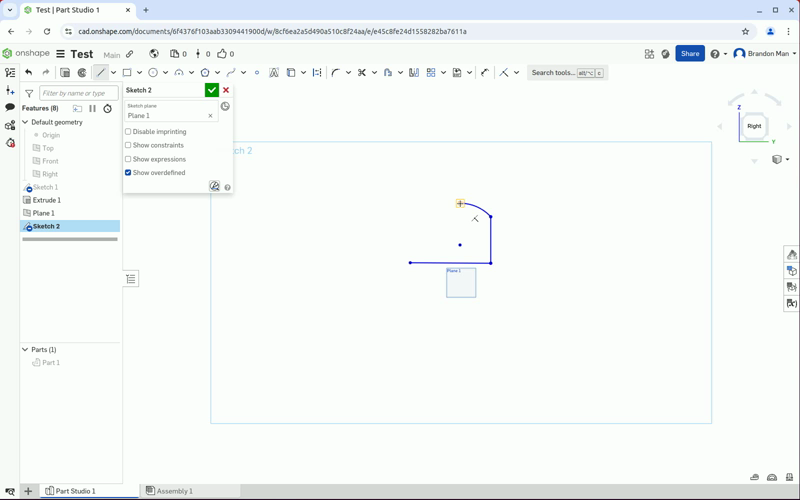
key_down(shift)
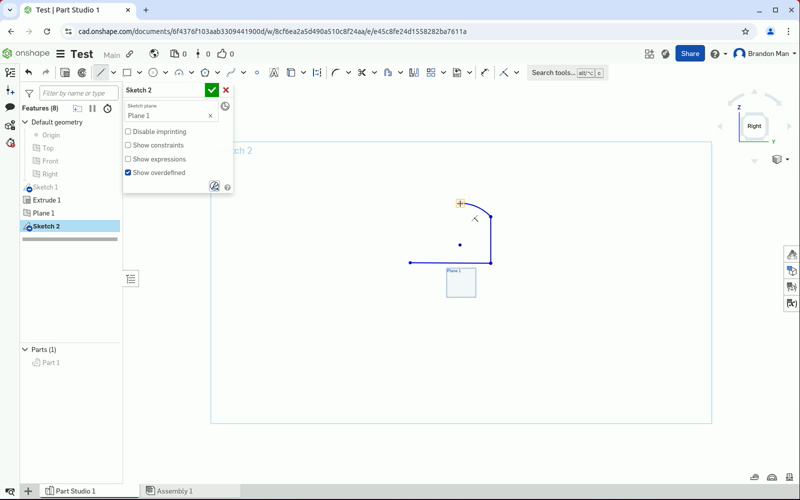
mouse_move(490, 203)
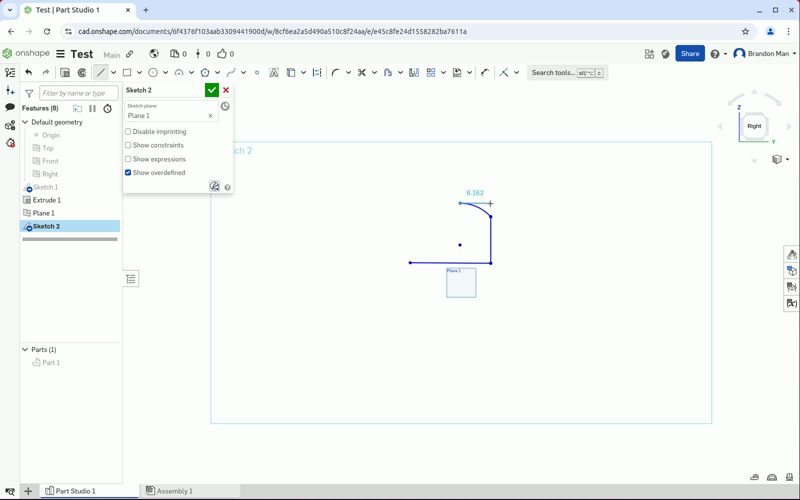
mouse_move(410, 203)
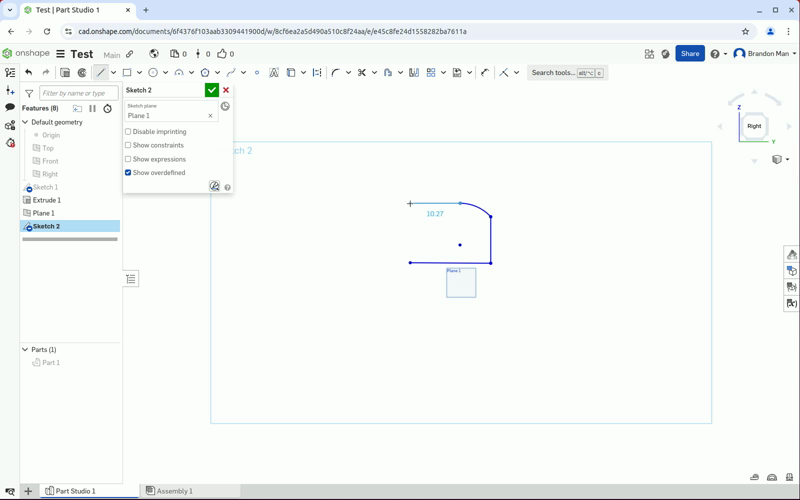
click(410, 203)
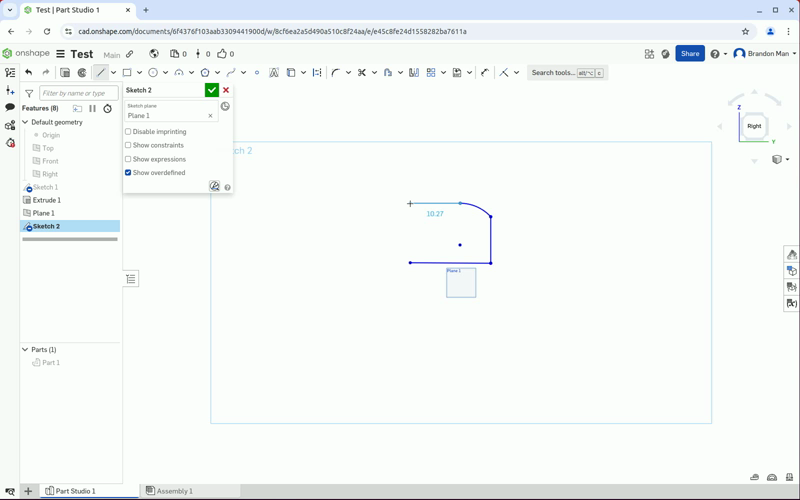
key_up(shift)
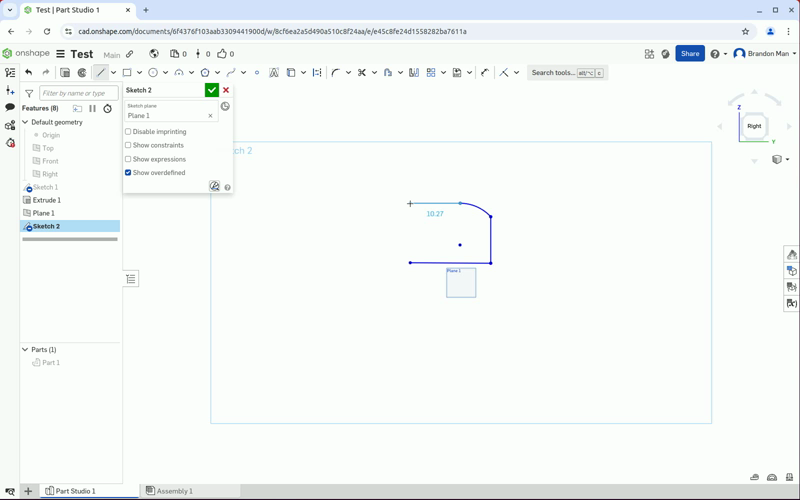
mouse_move(440, 203)
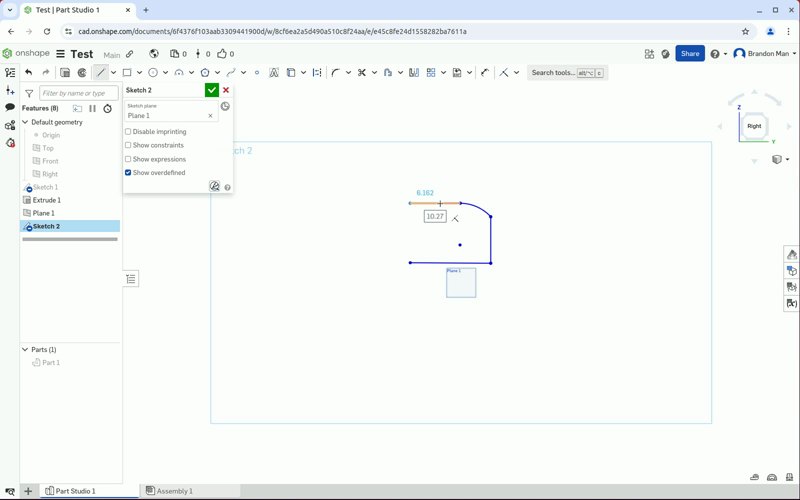
key_down(shift)
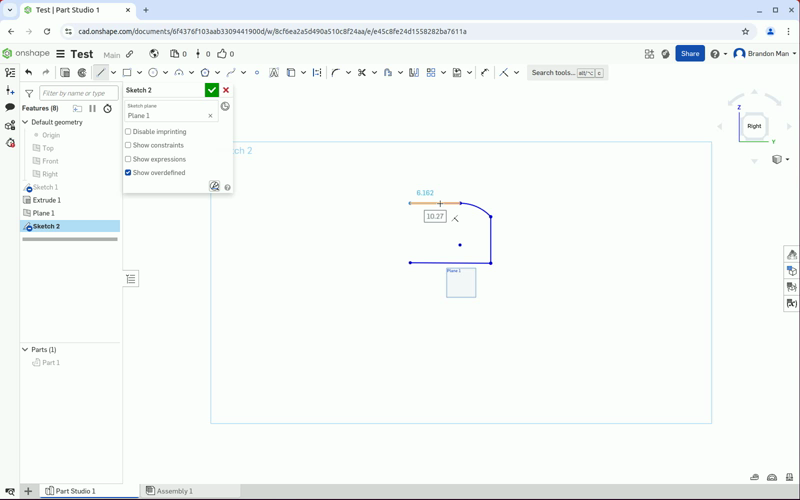
mouse_move(410, 262)
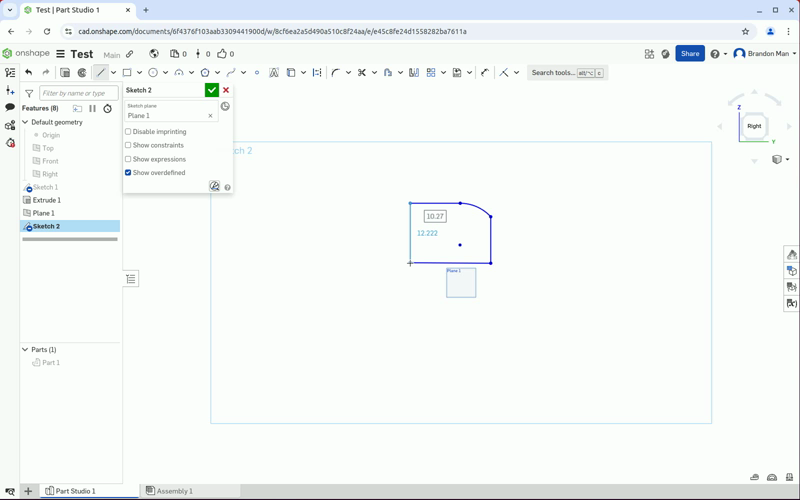
key_up(shift)
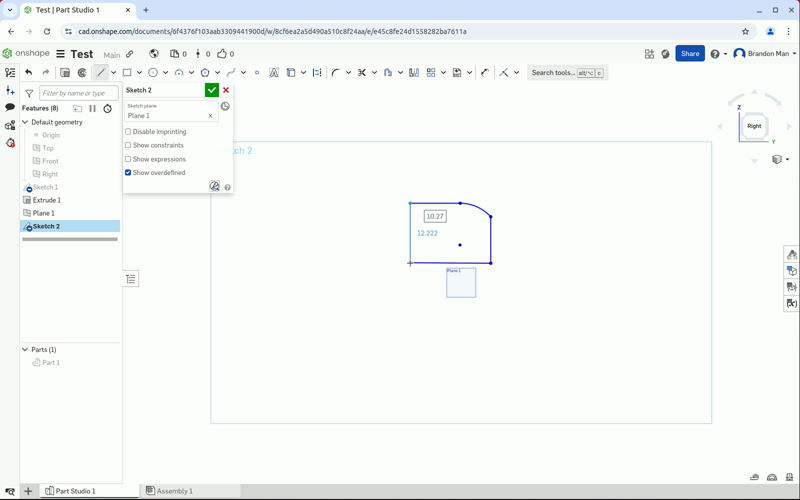
click(410, 262)
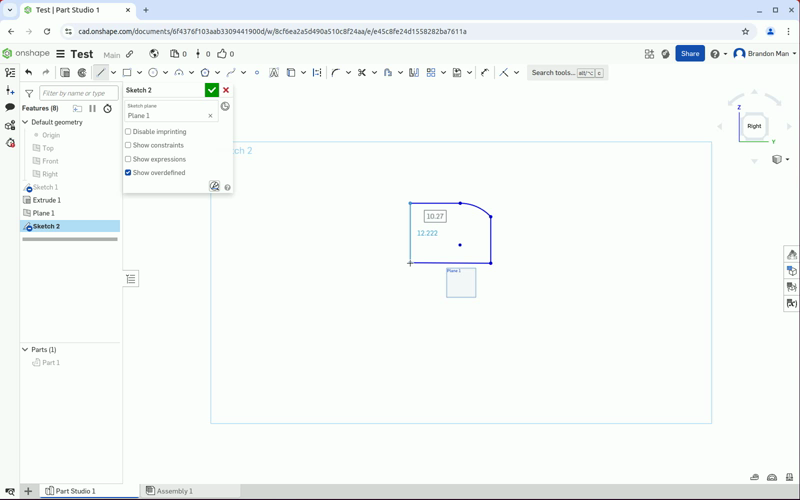
key(esc)
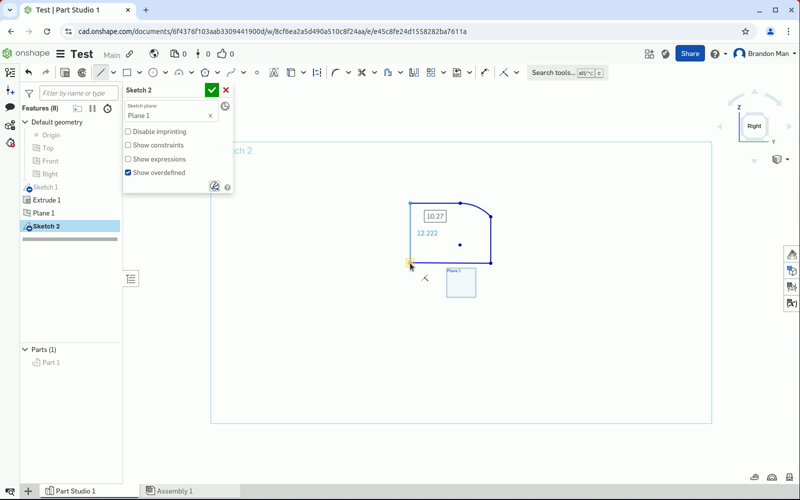
mouse_move(469, 225)
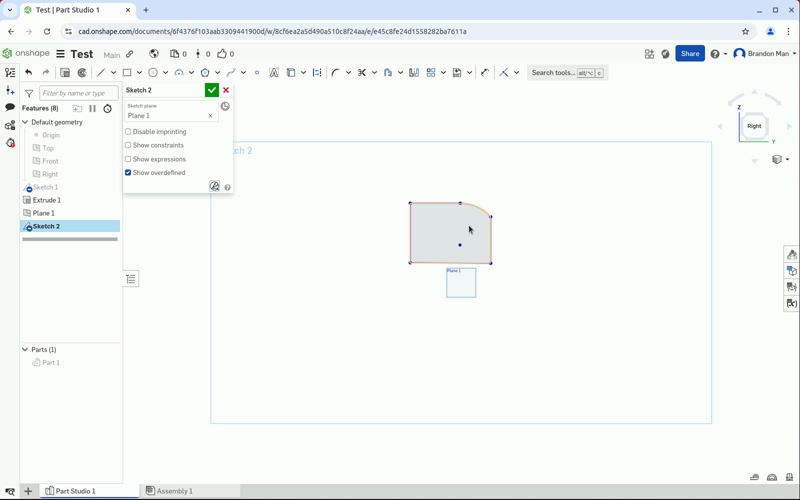
click(469, 225)
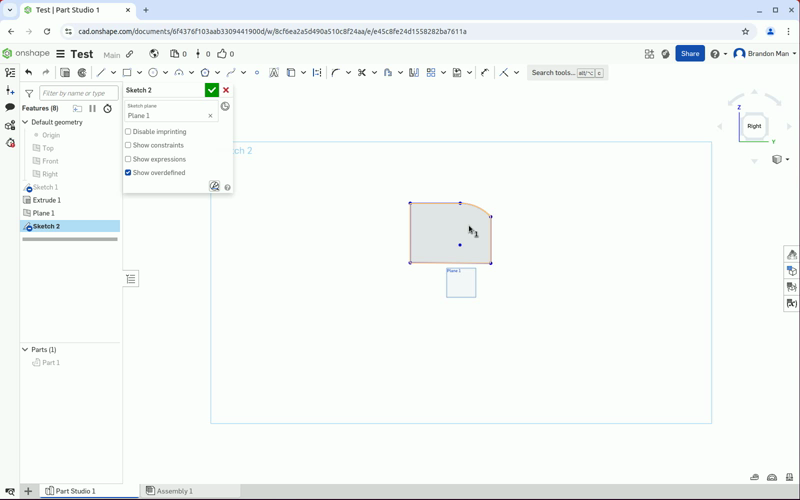
mouse_move(73, 352)
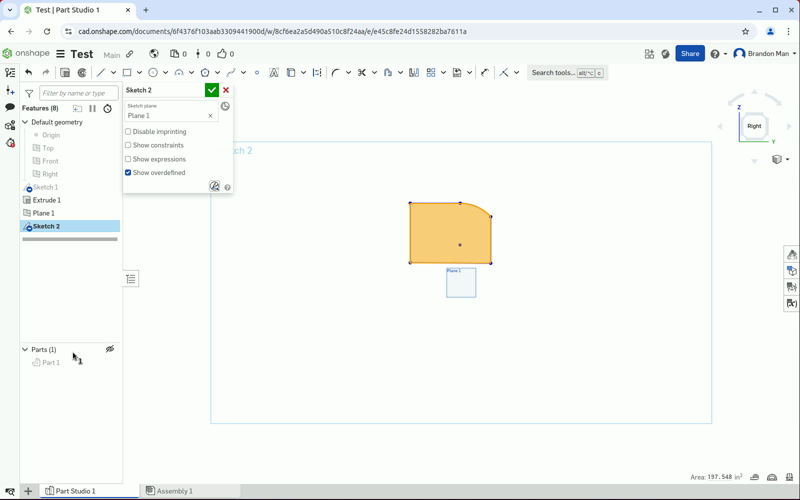
key(shift+y)
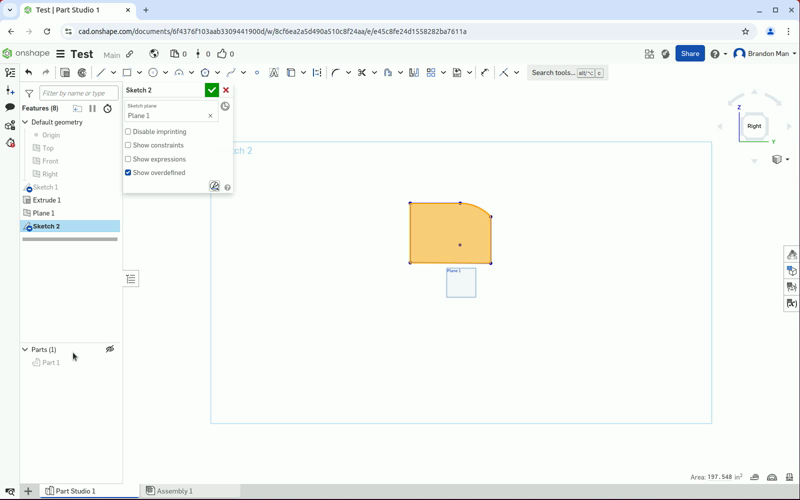
key(shift+e)
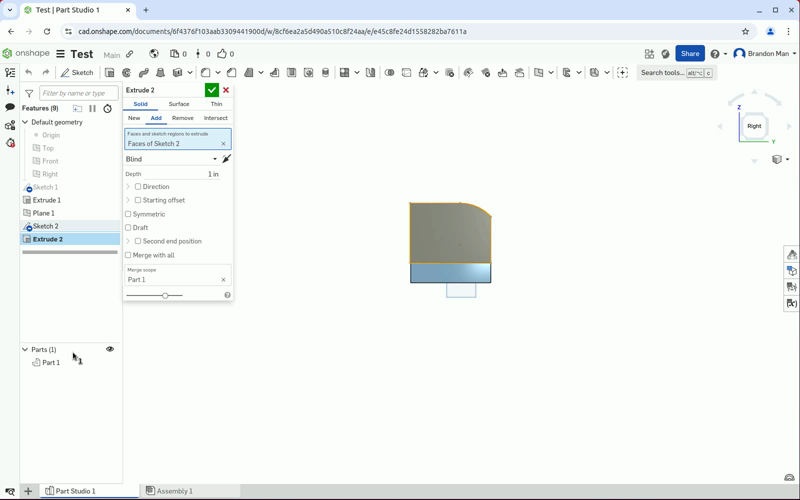
mouse_move(143, 106)
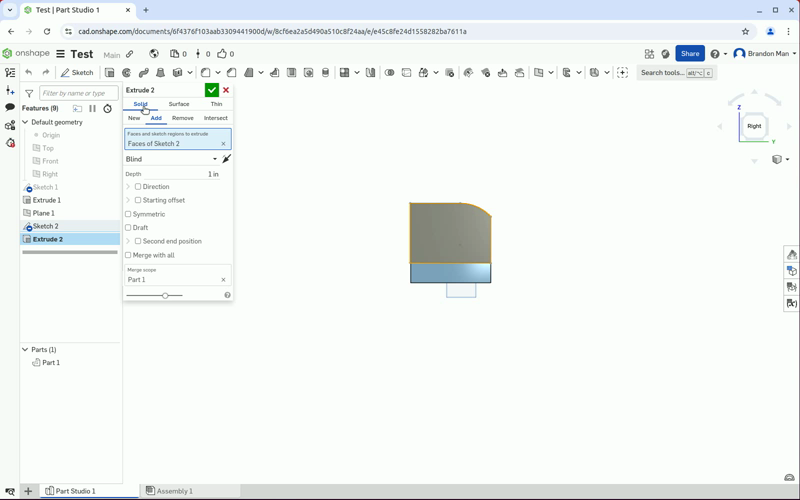
click(143, 106)
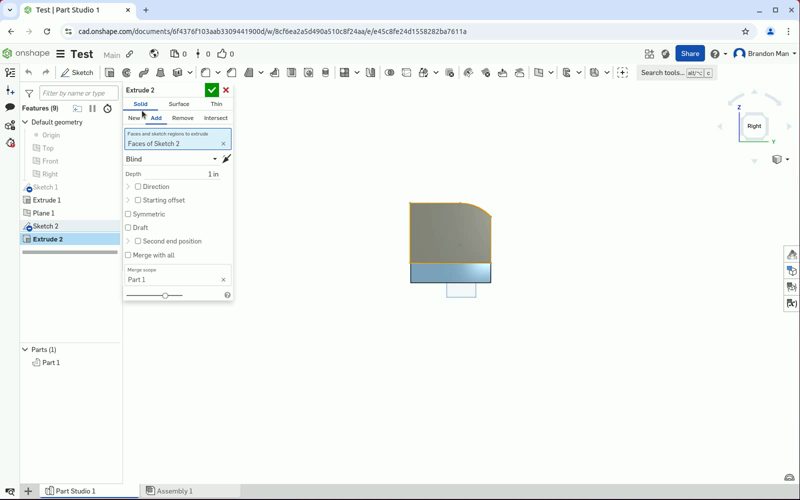
mouse_move(137, 120)
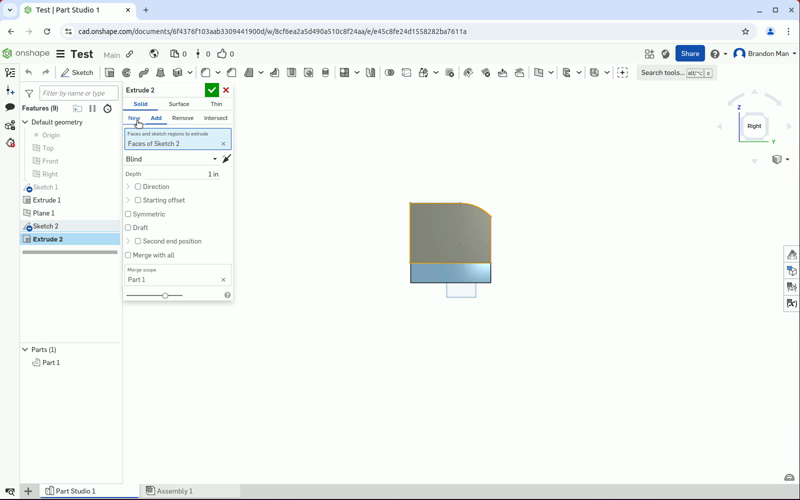
click(137, 120)
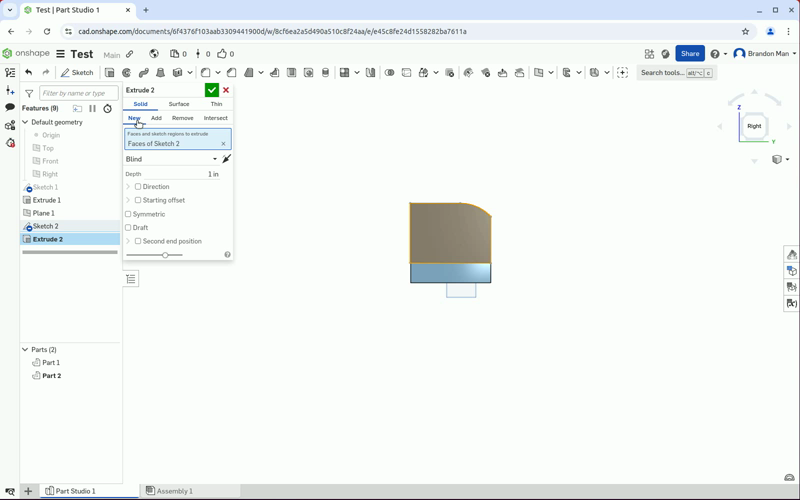
key(tab, 4)
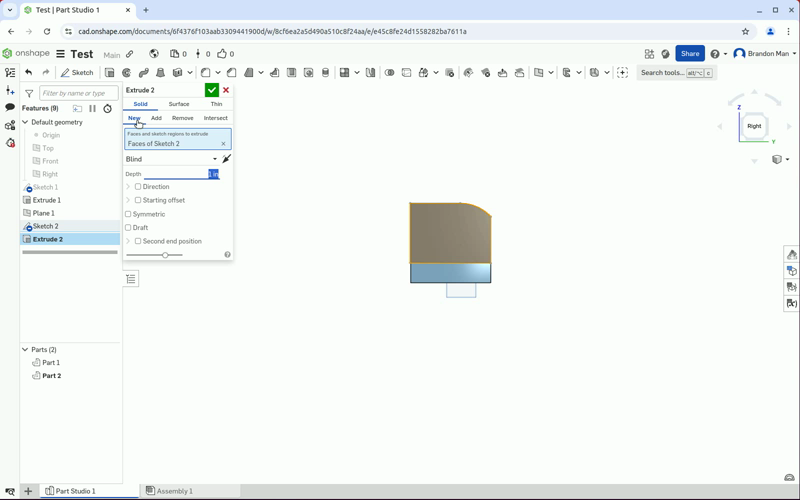
text(-4.092)
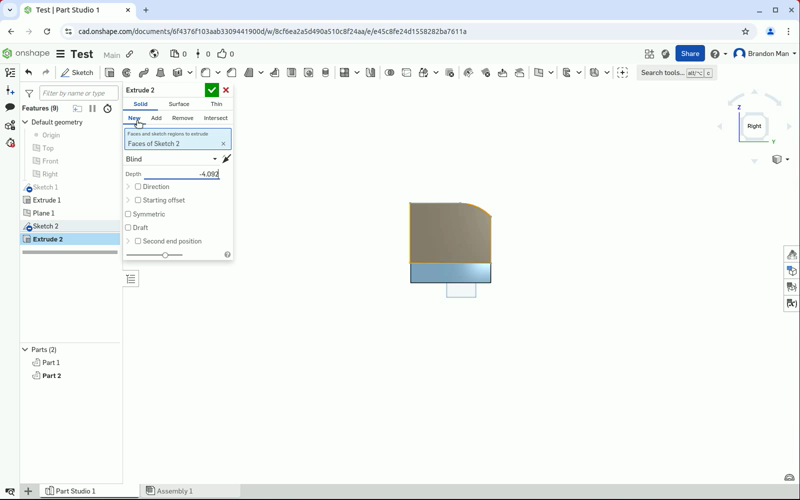
key(enter)
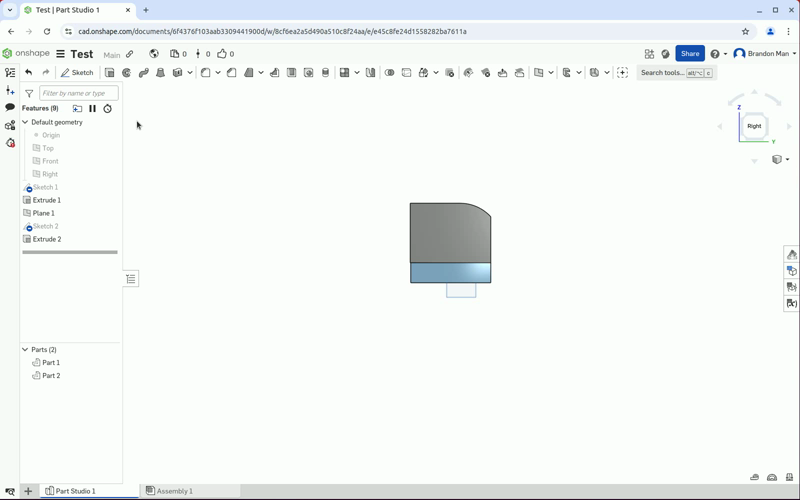
key(shift+h)
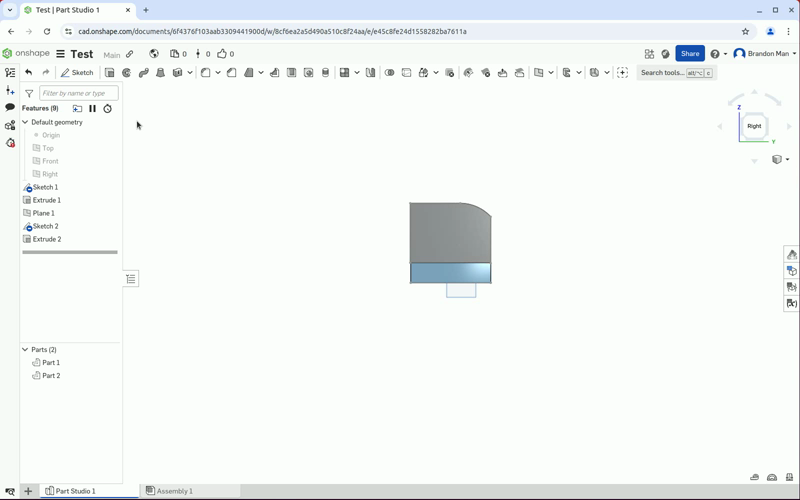
key(shift+h)
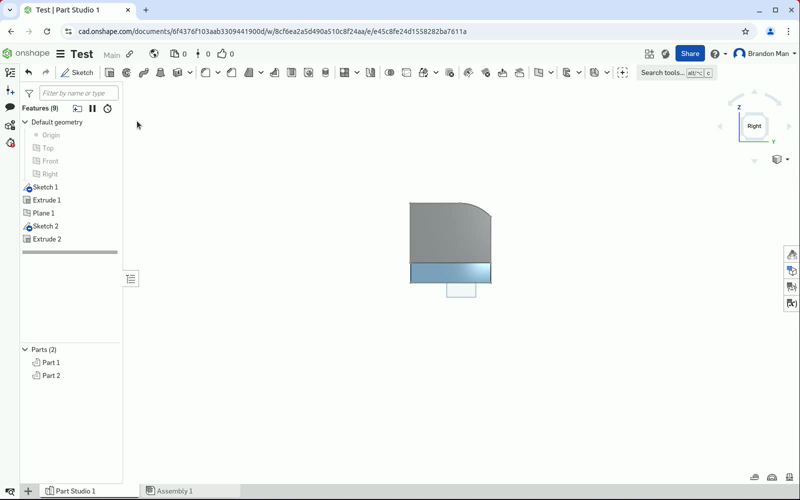
key(shift+7)
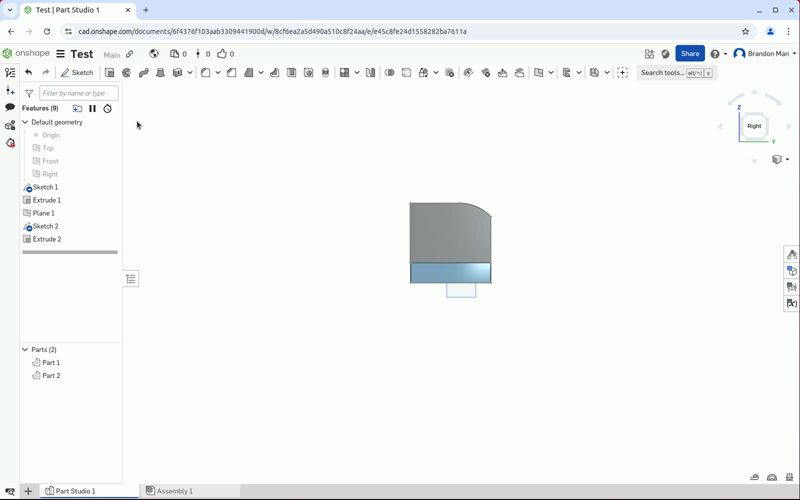
key(right, 2)
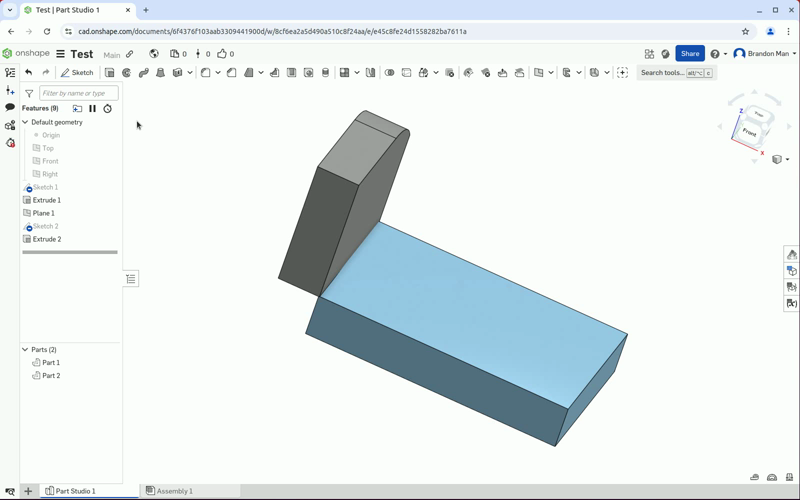
key(down, 2)
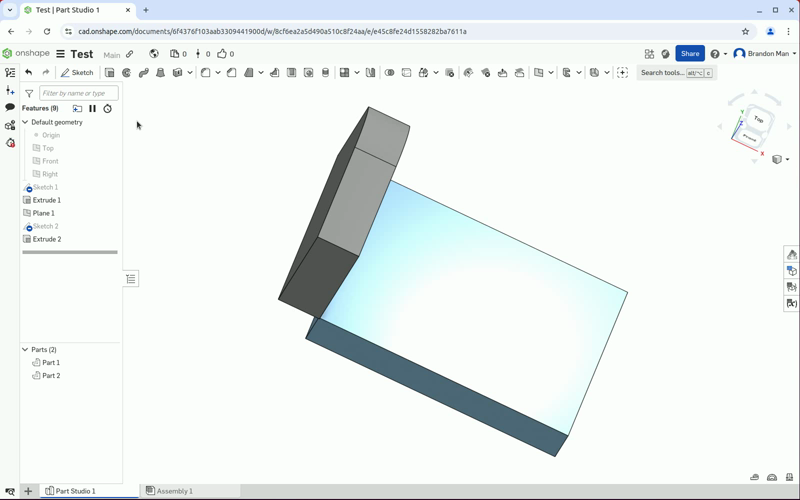
key(up, 2)
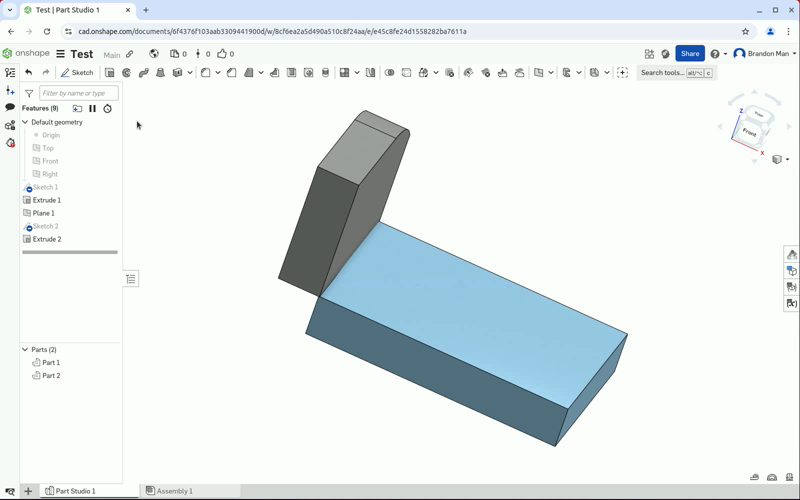
key(left, 2)
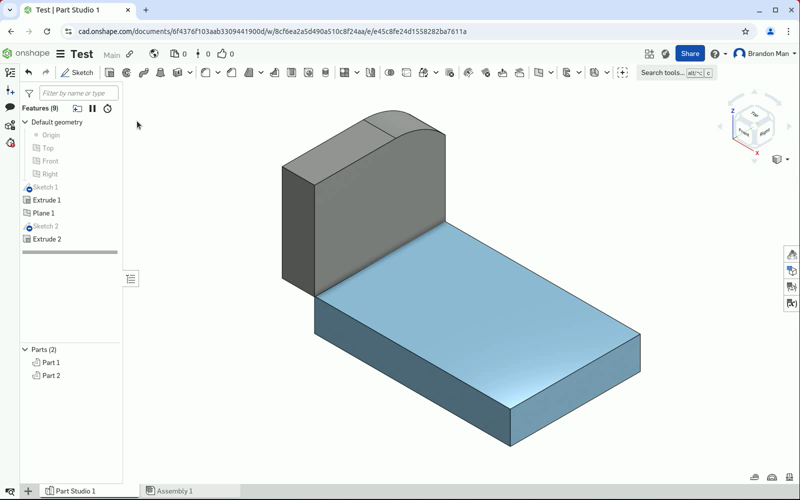
mouse_move(73, 189)
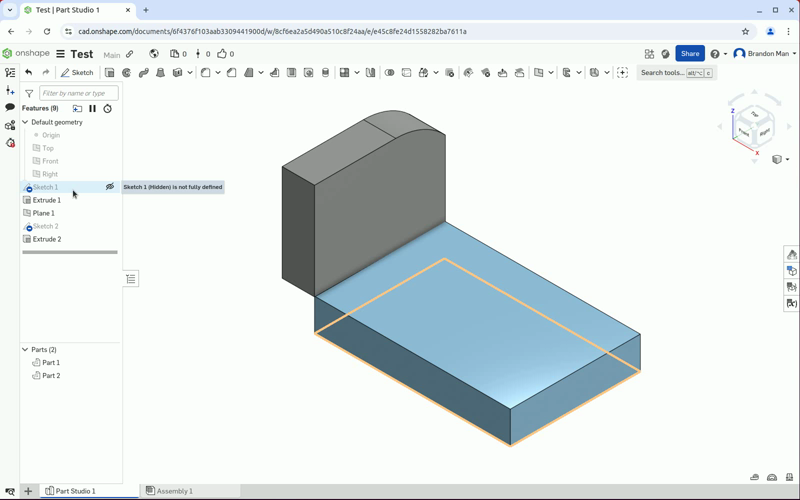
click(73, 189)